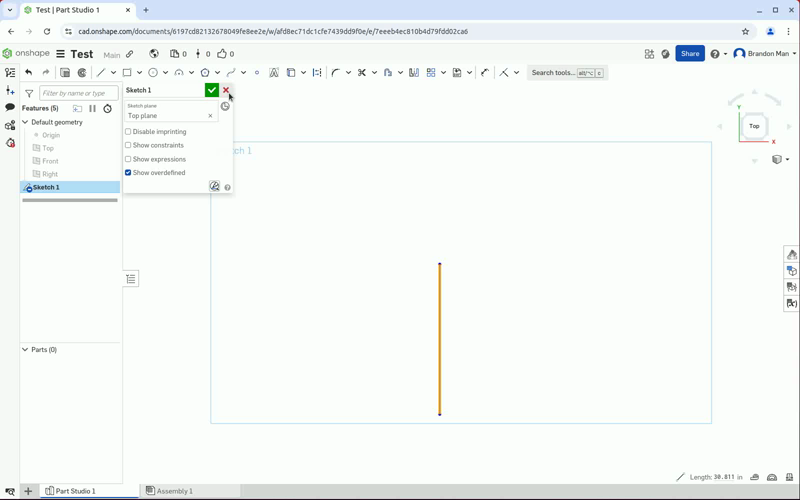
key(shift+h)
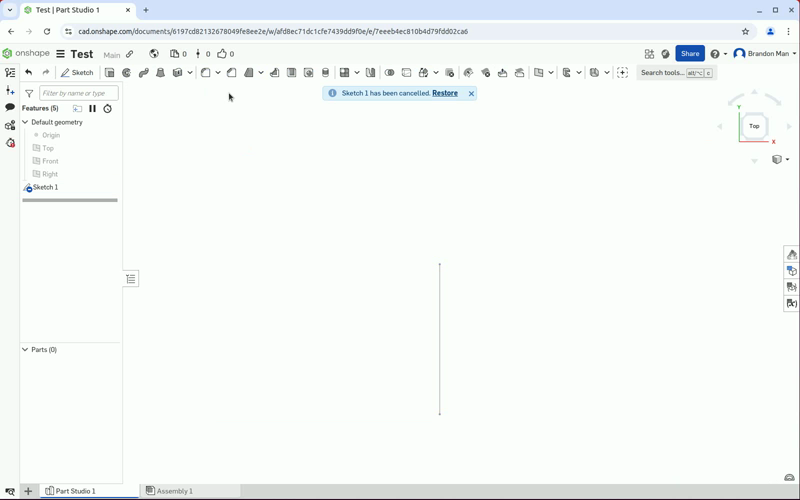
key(shift+s)
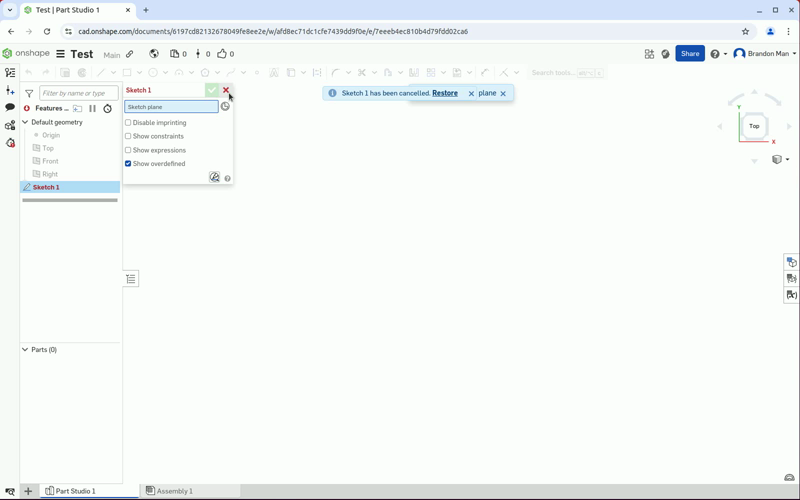
mouse_move(73, 150)
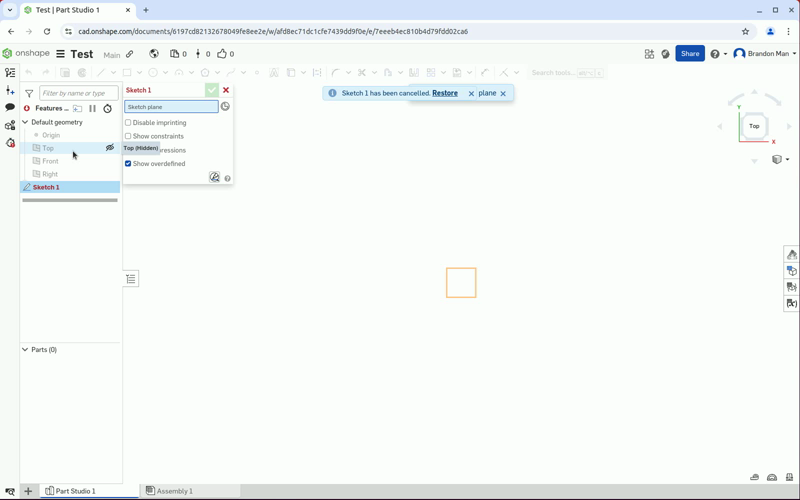
click(73, 150)
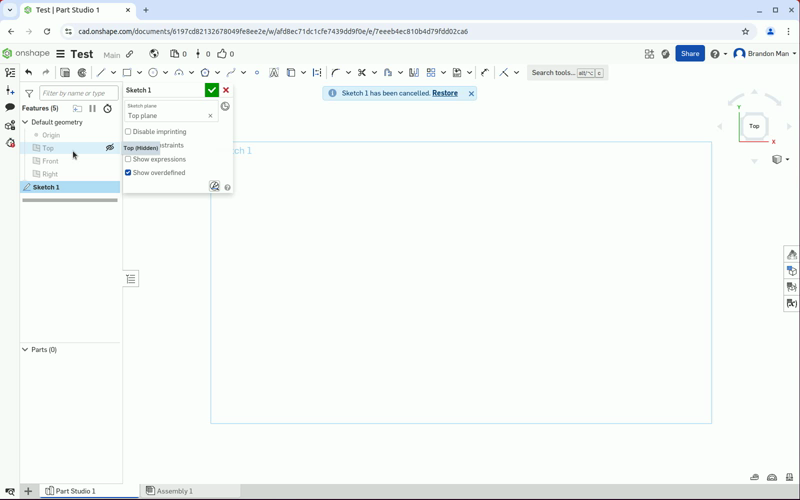
mouse_move(73, 352)
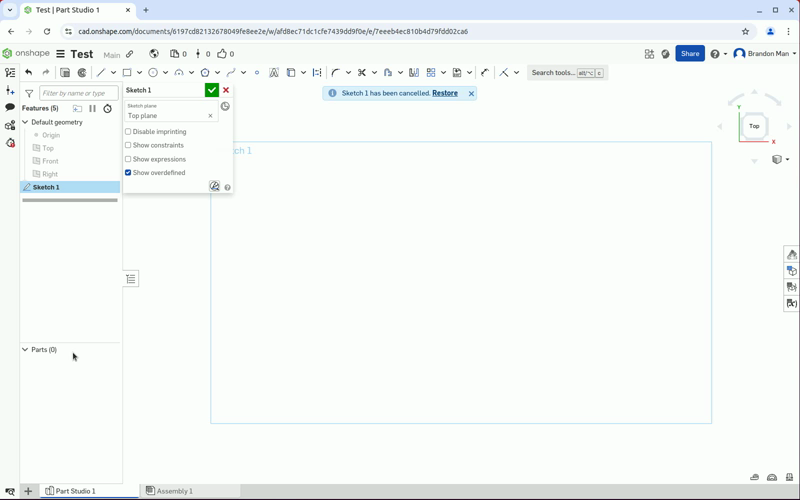
key(y)
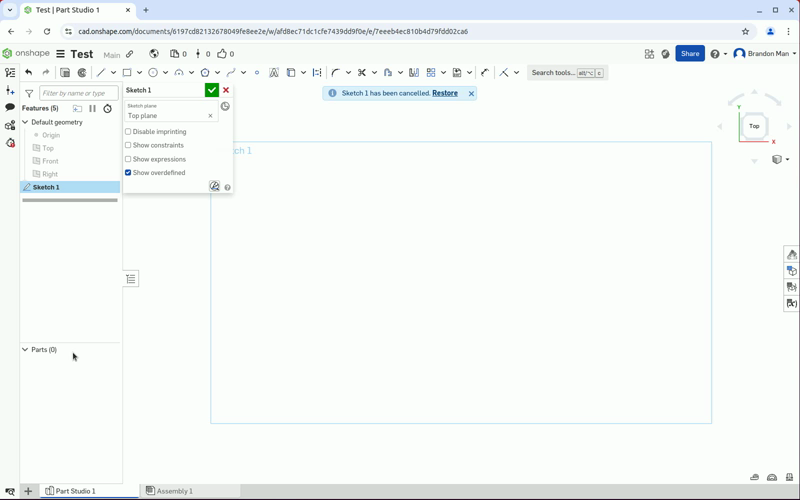
key(l)
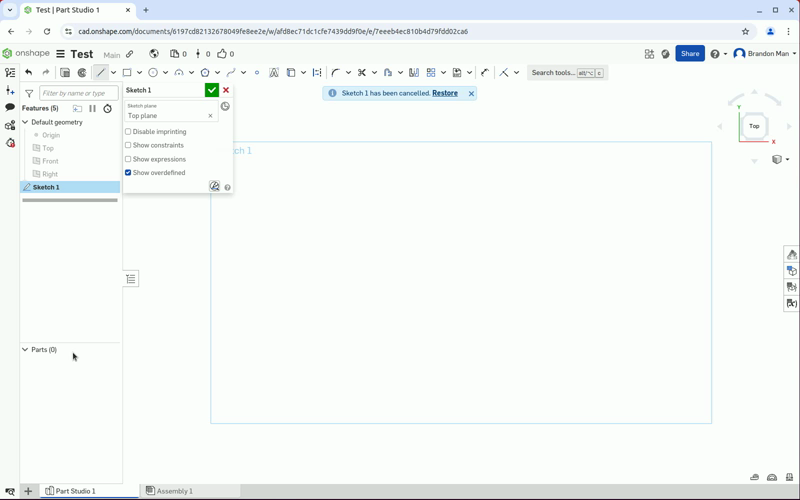
key_down(shift)
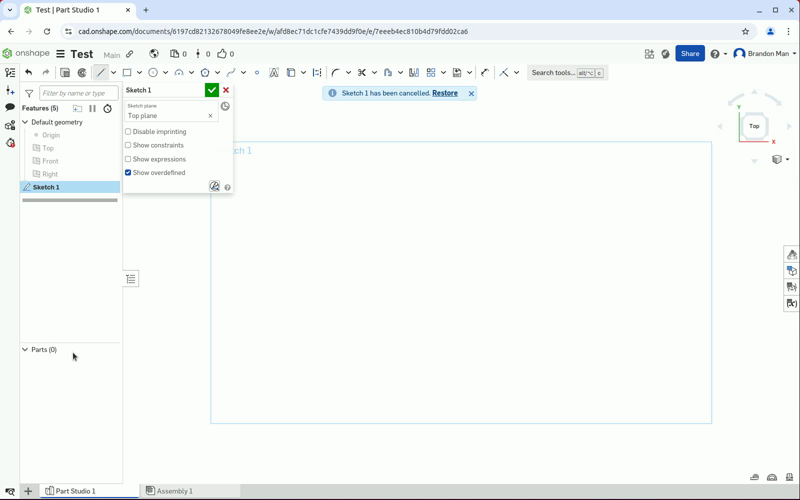
mouse_move(434, 285)
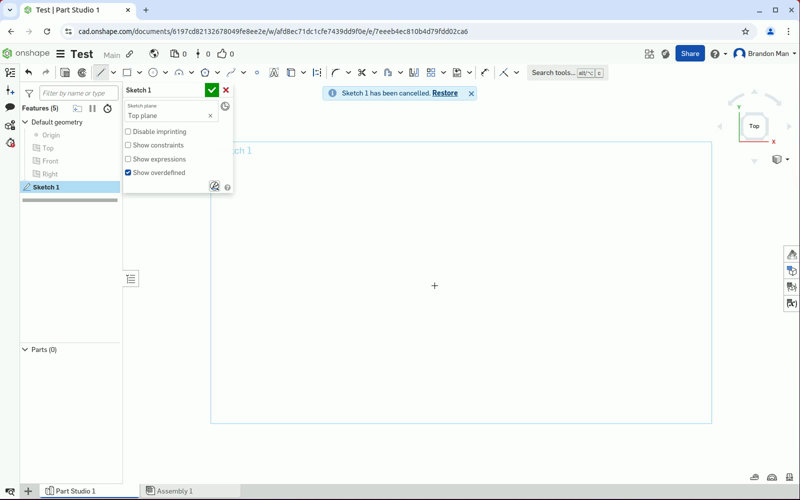
click(434, 285)
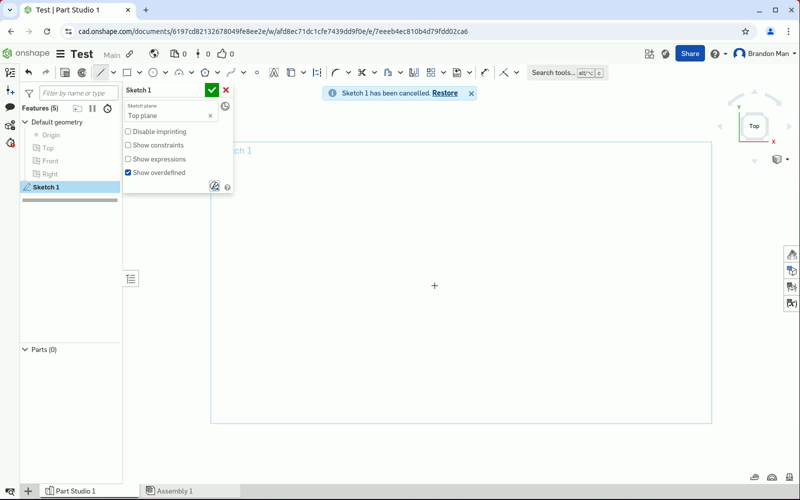
key_up(shift)
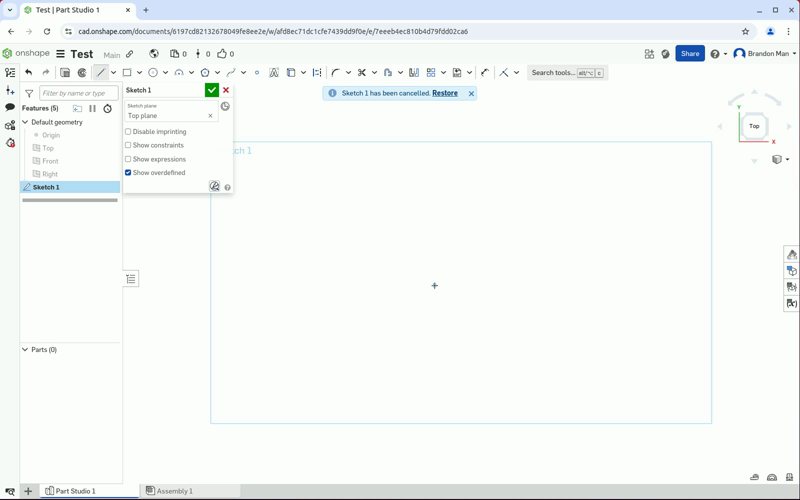
key_down(shift)
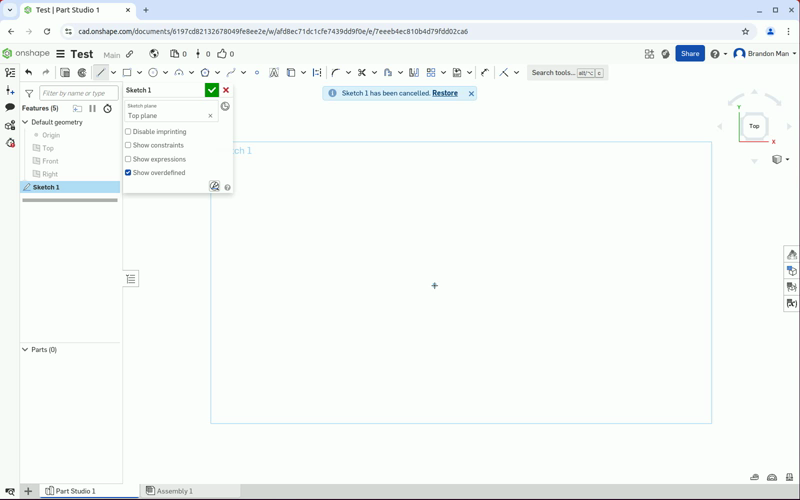
mouse_move(464, 285)
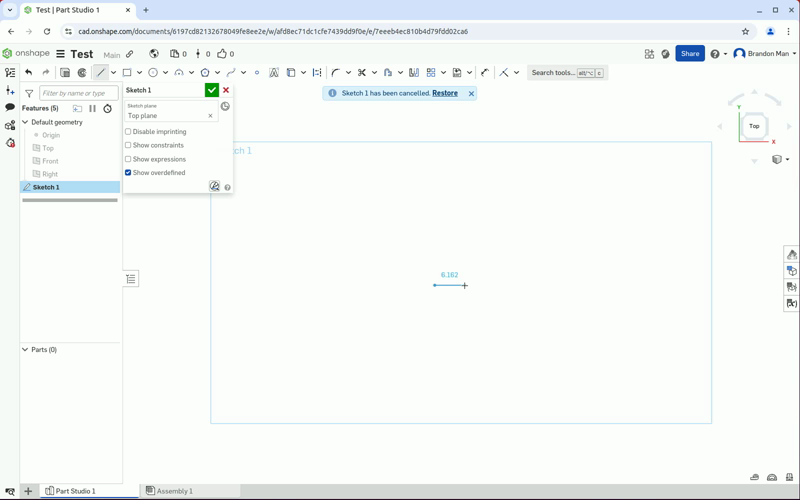
mouse_move(487, 285)
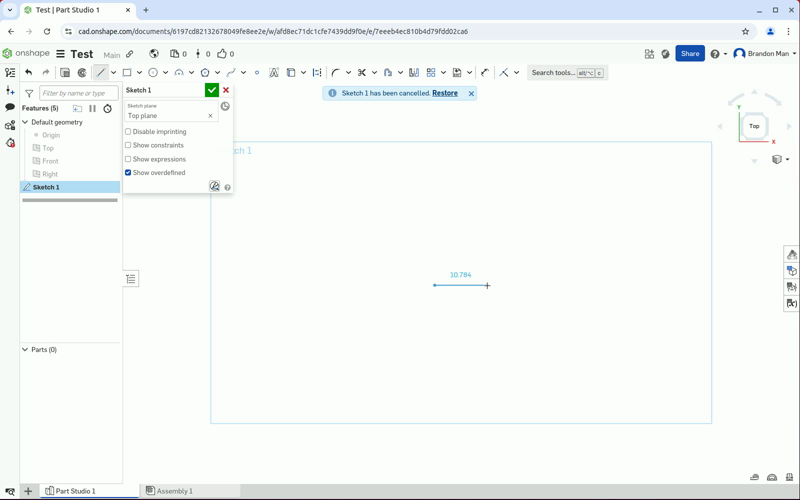
click(487, 285)
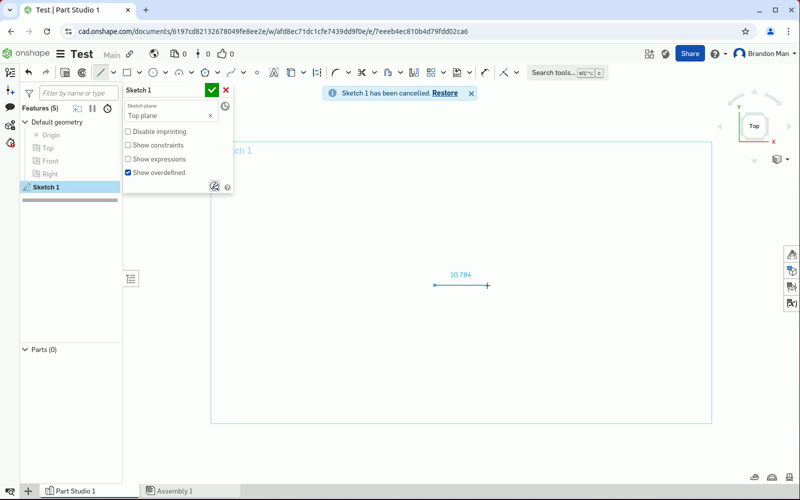
key_up(shift)
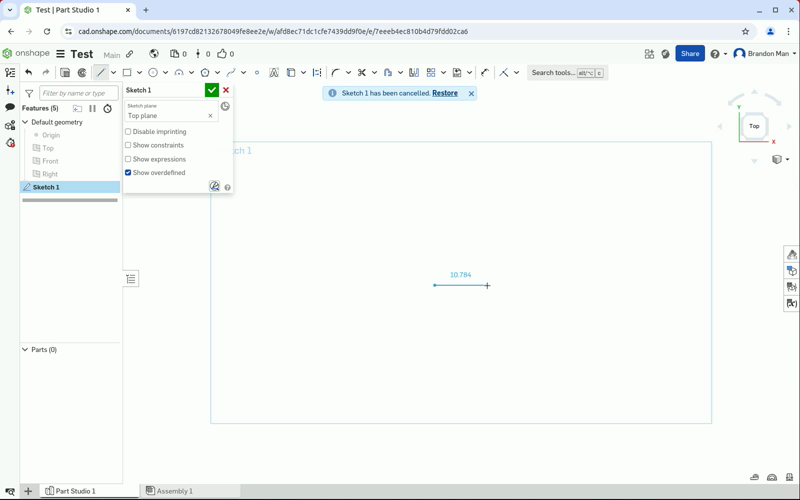
key_down(shift)
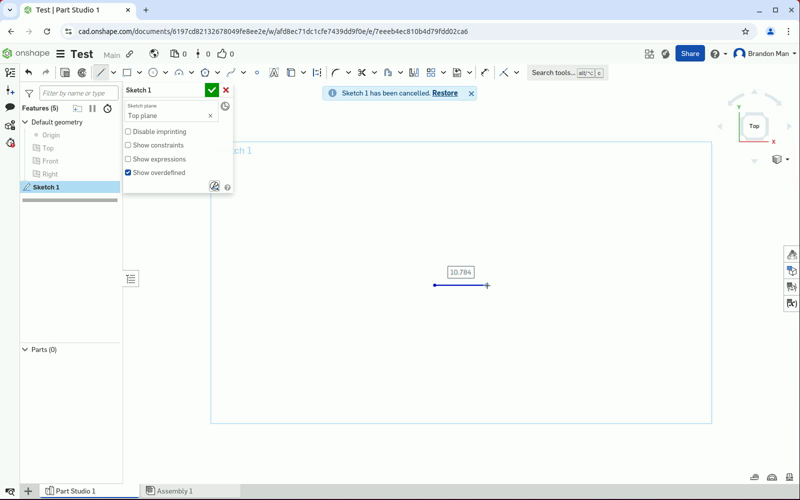
mouse_move(517, 285)
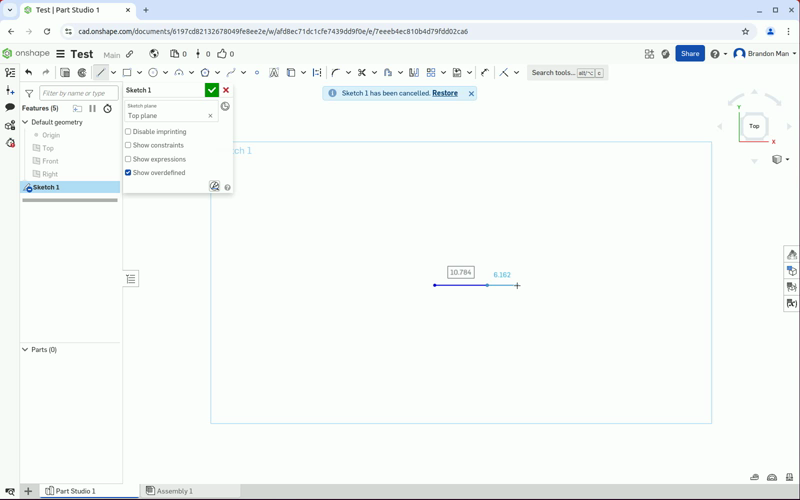
mouse_move(487, 280)
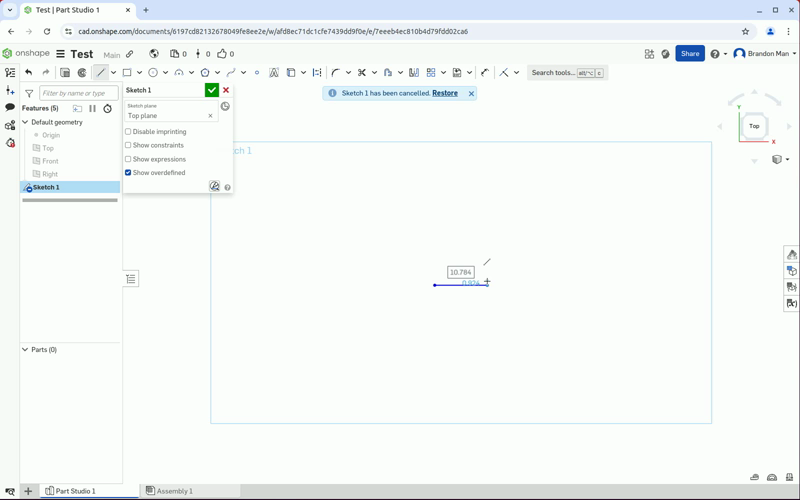
scroll(6)
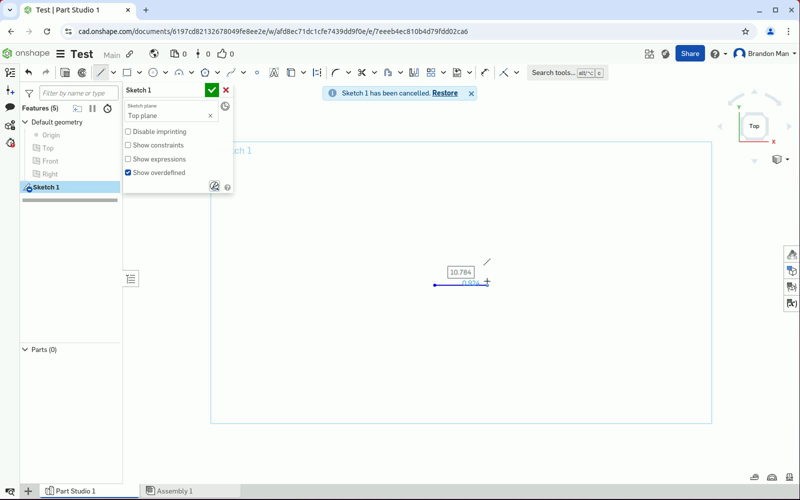
scroll(6)
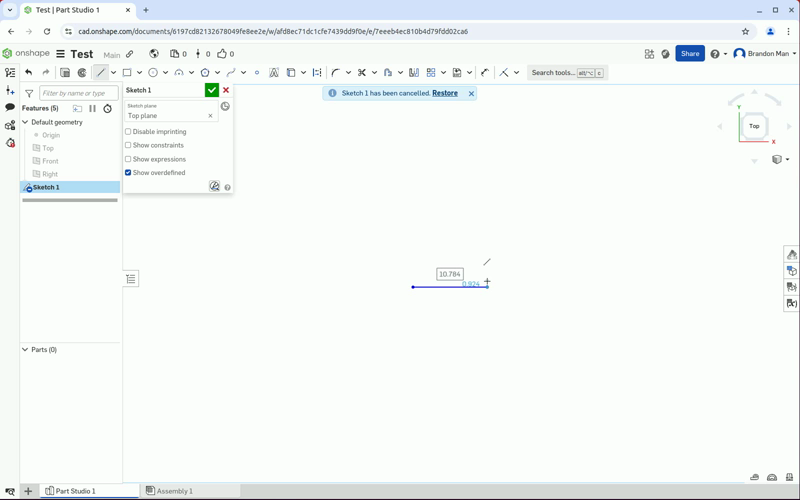
scroll(6)
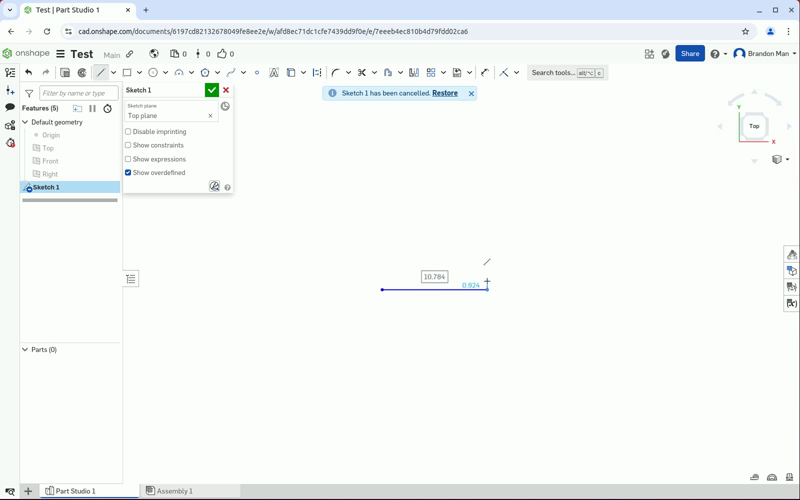
scroll(6)
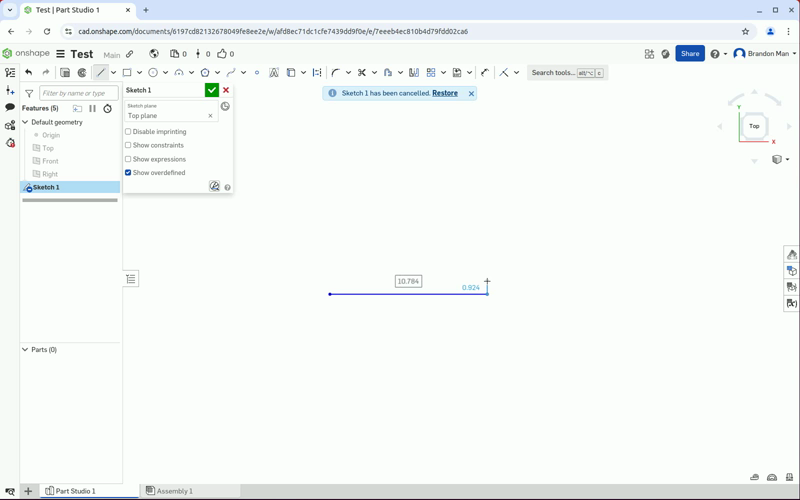
scroll(6)
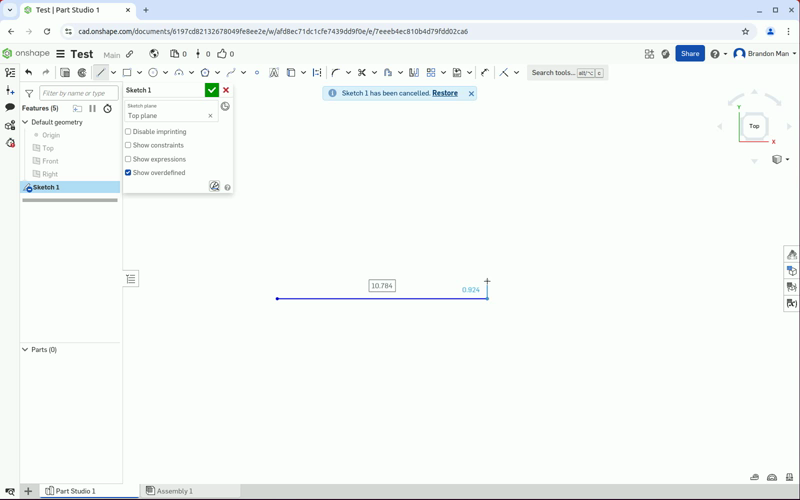
scroll(6)
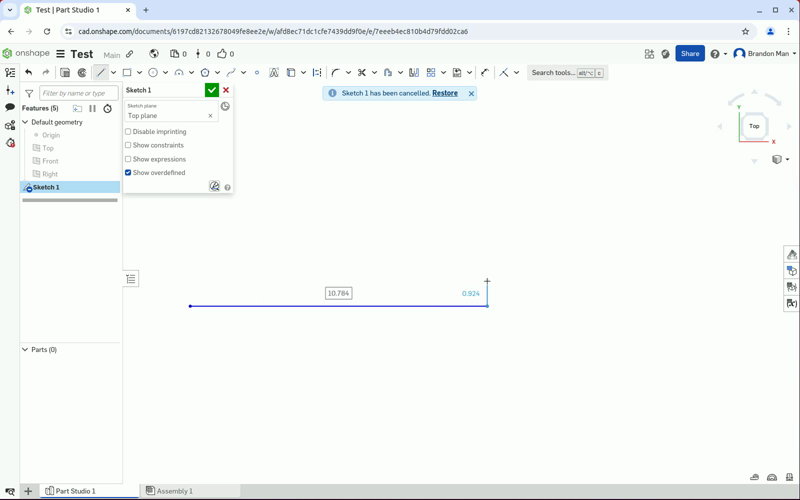
scroll(6)
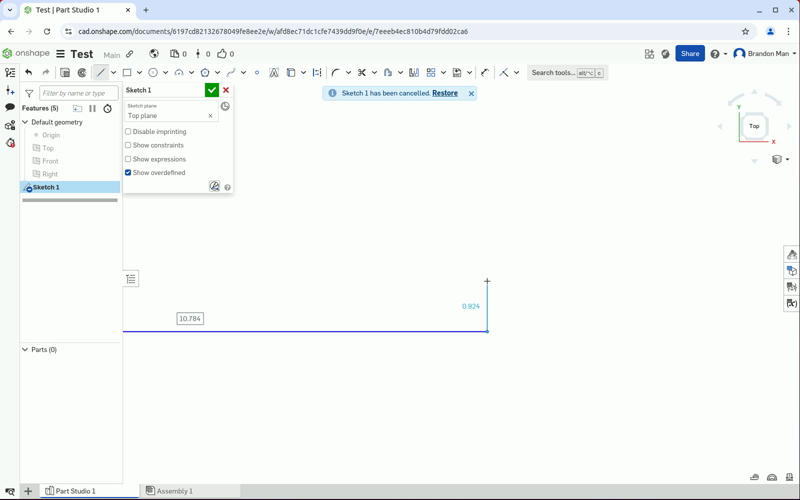
click(487, 280)
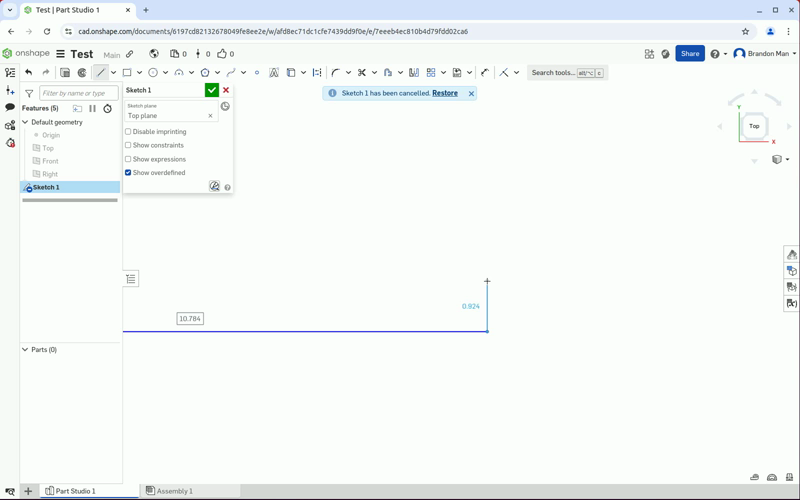
scroll(-6)
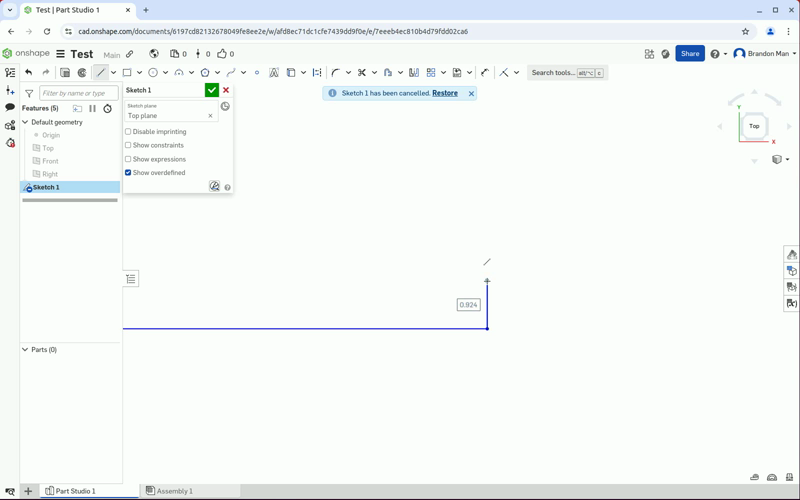
scroll(-6)
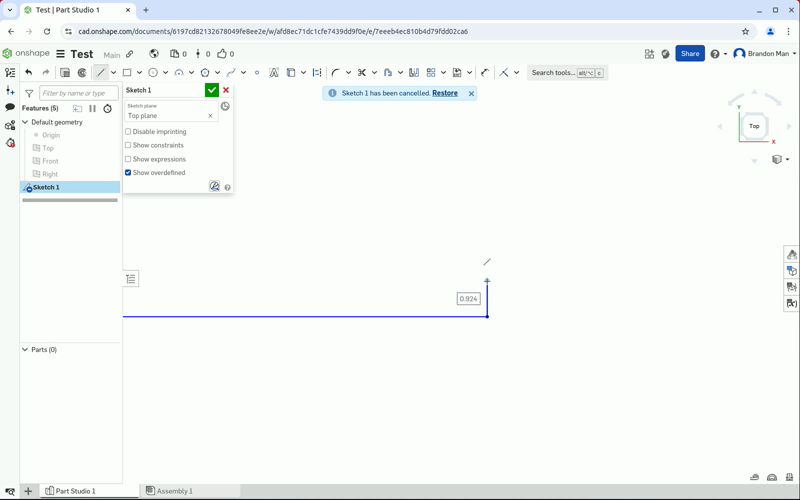
scroll(-6)
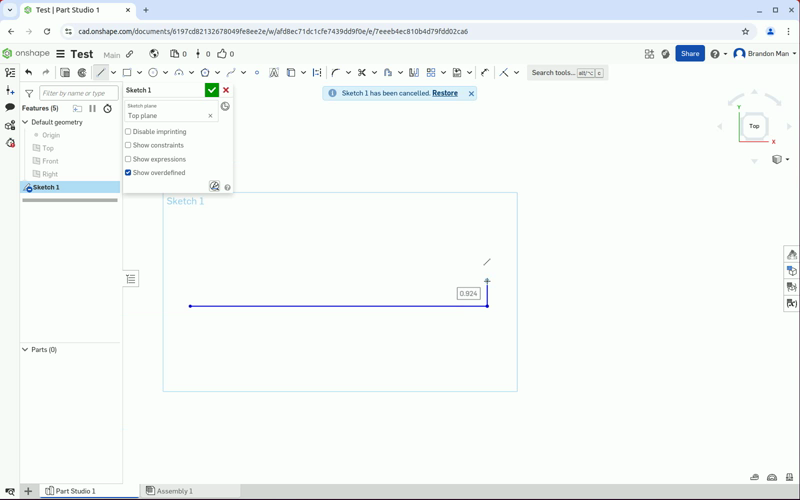
scroll(-6)
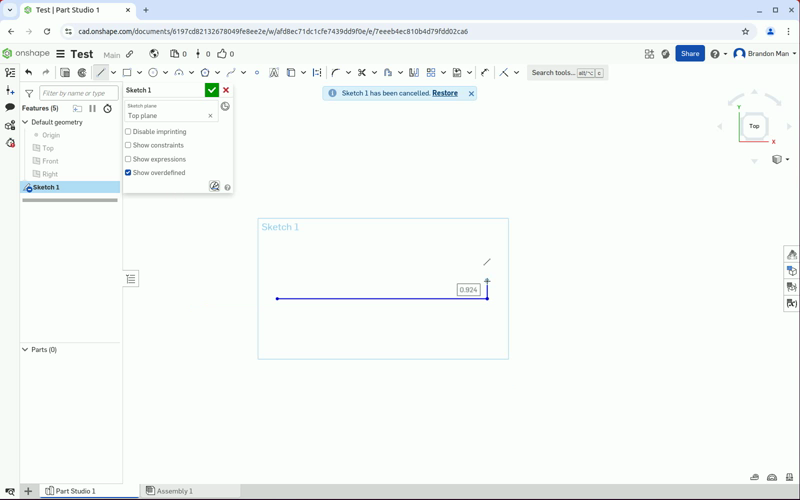
scroll(-6)
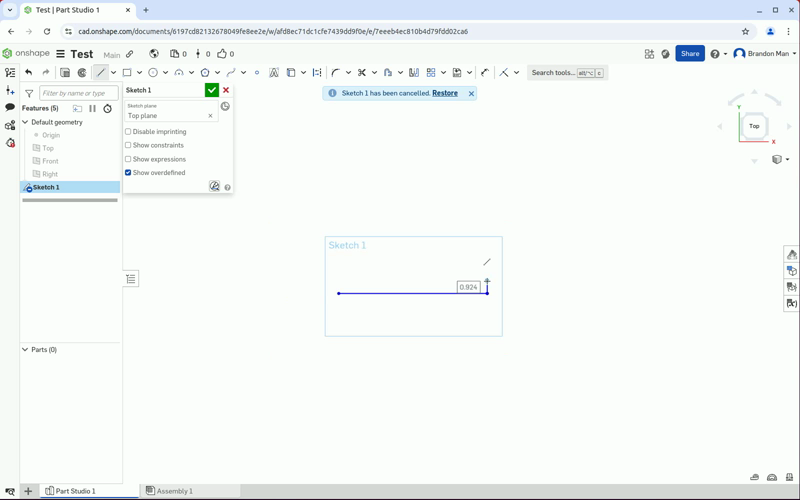
scroll(-6)
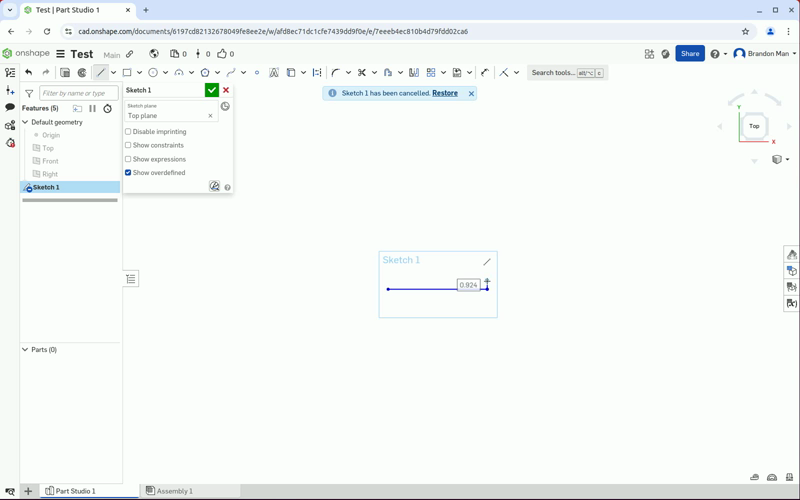
scroll(-6)
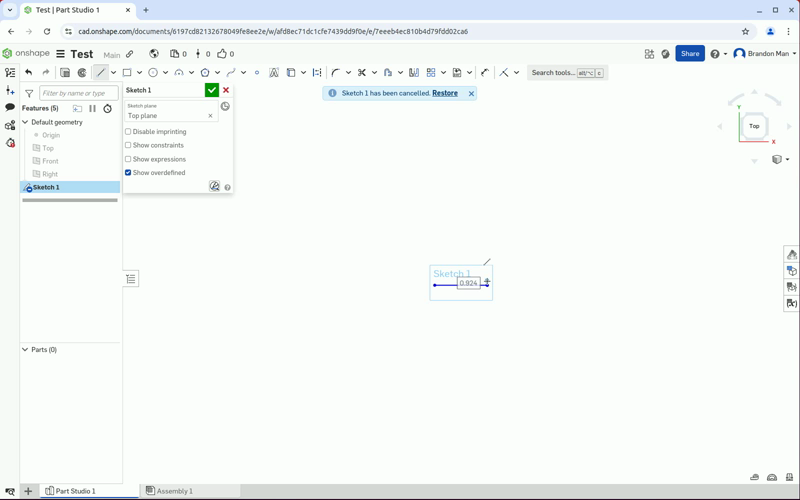
key_up(shift)
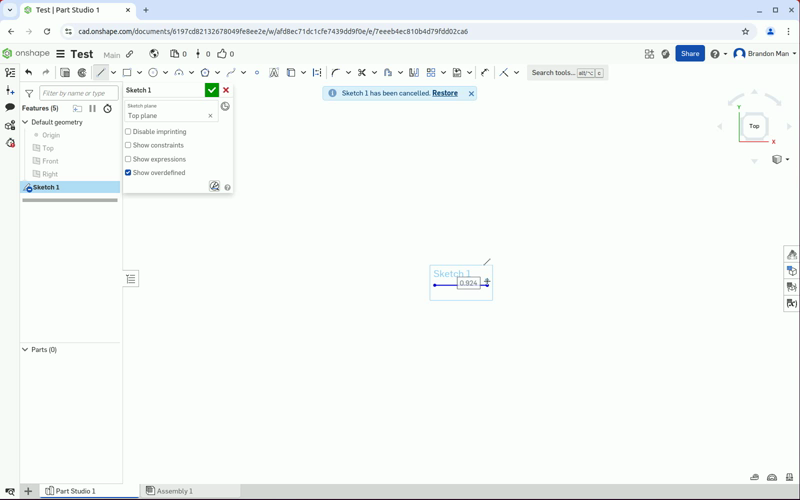
key_down(shift)
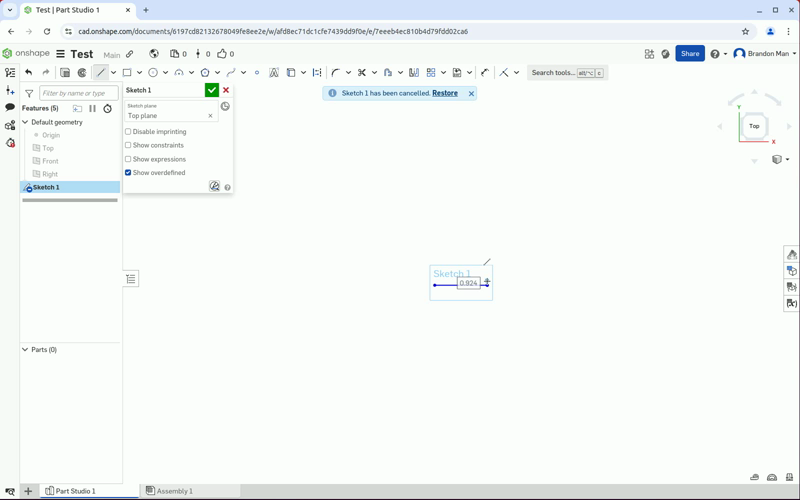
mouse_move(517, 280)
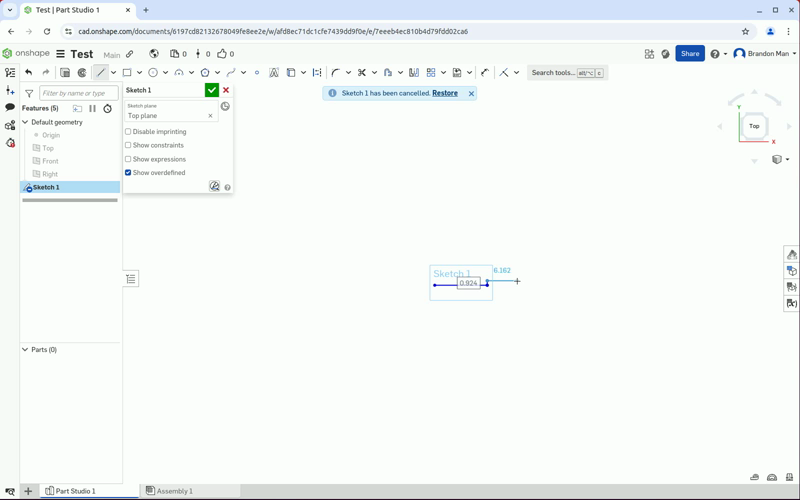
mouse_move(434, 280)
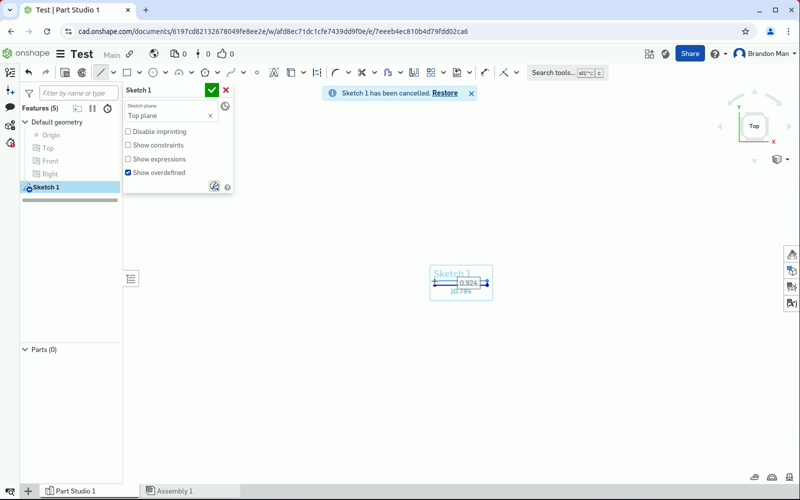
click(434, 280)
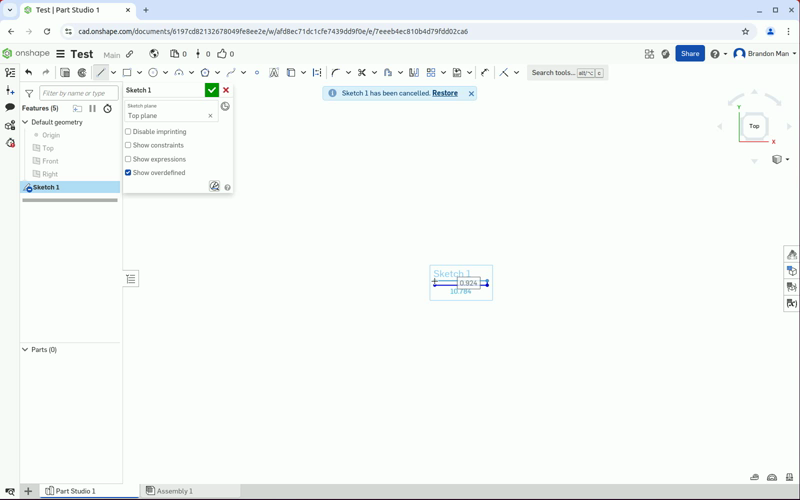
key_up(shift)
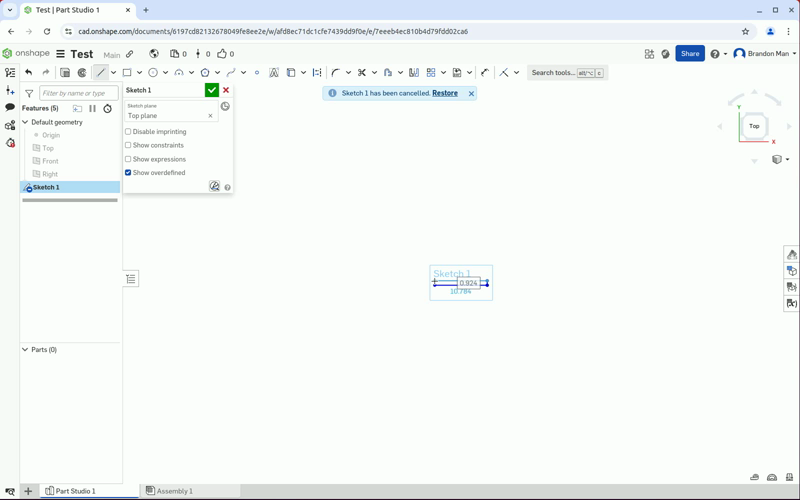
mouse_move(464, 280)
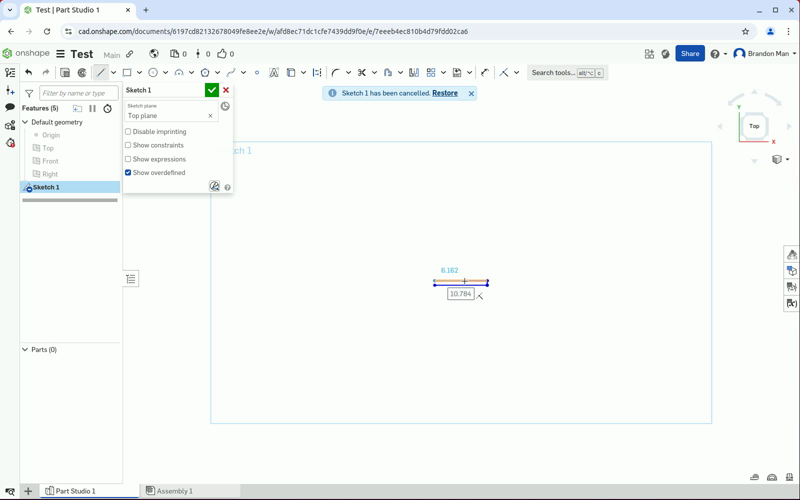
key_down(shift)
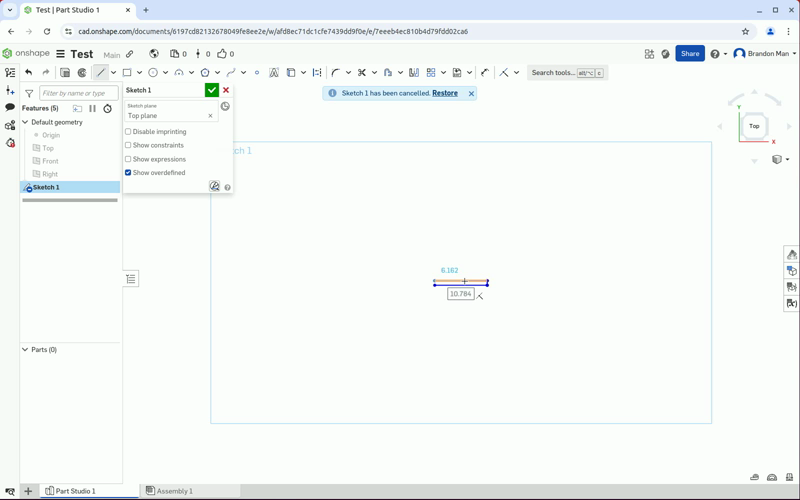
mouse_move(434, 285)
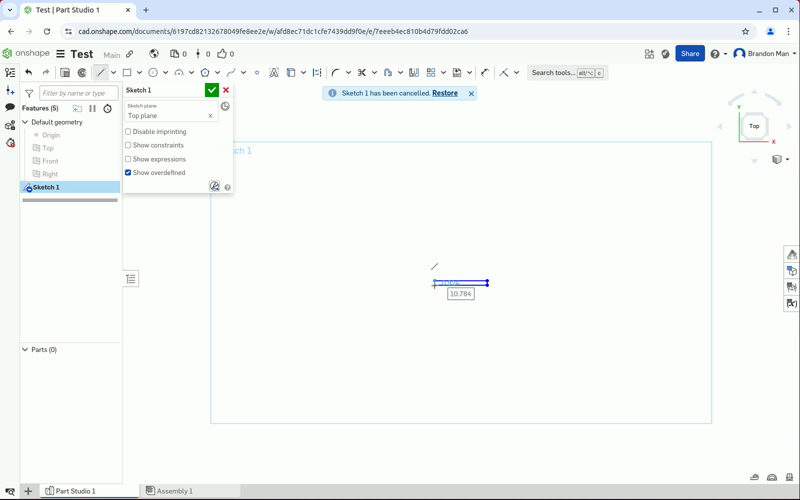
scroll(6)
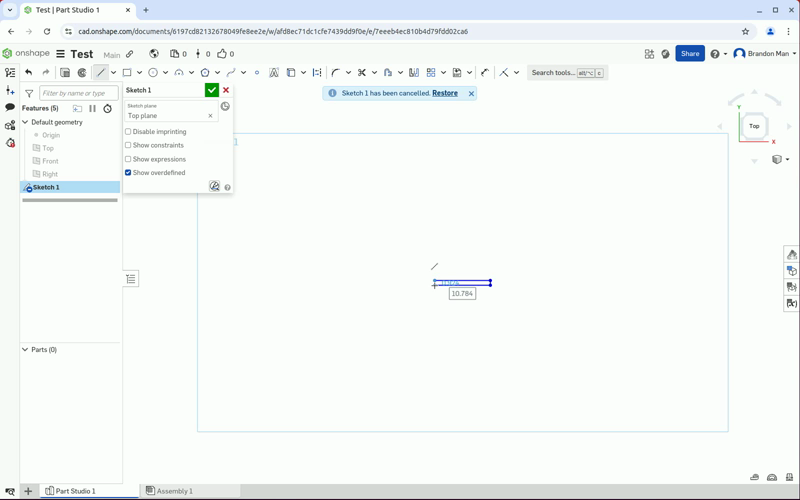
scroll(6)
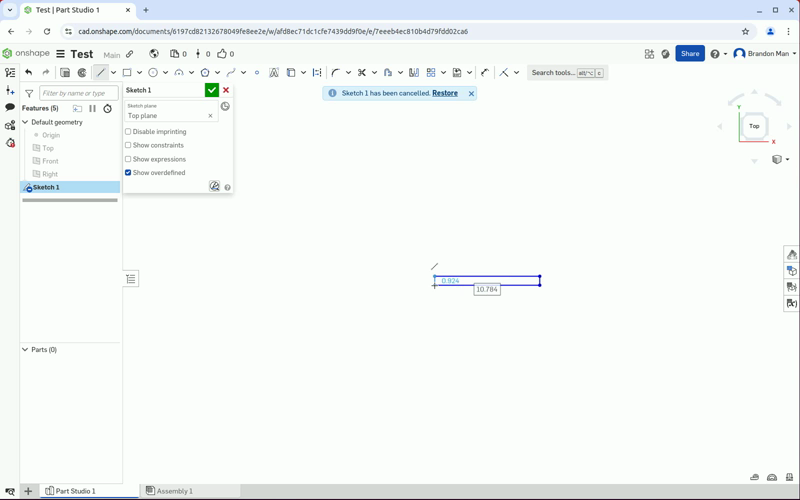
scroll(6)
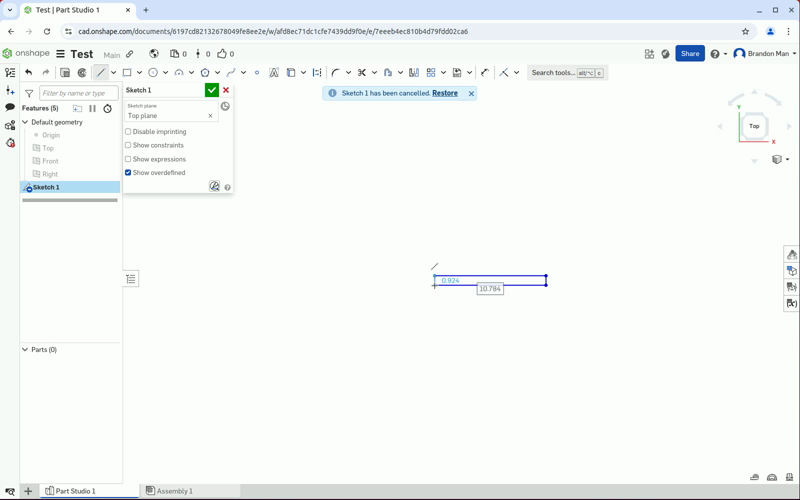
scroll(6)
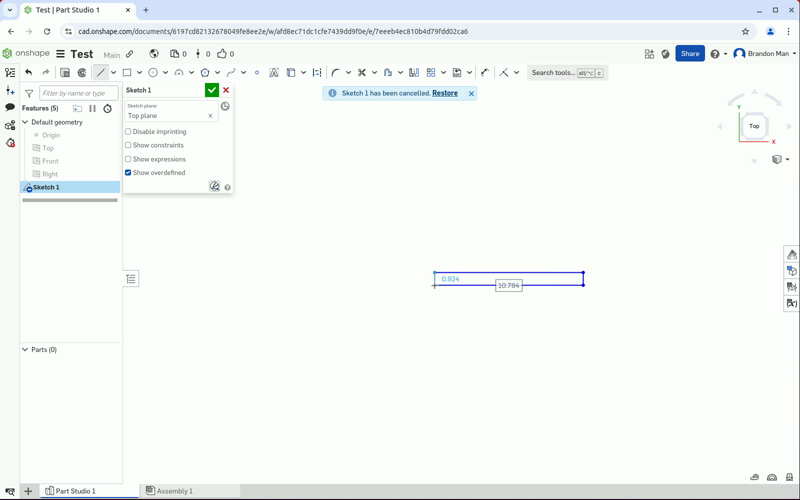
scroll(6)
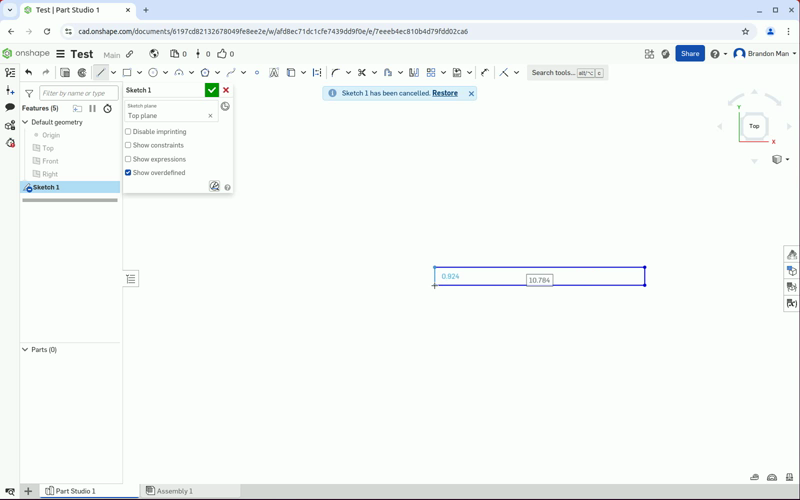
scroll(6)
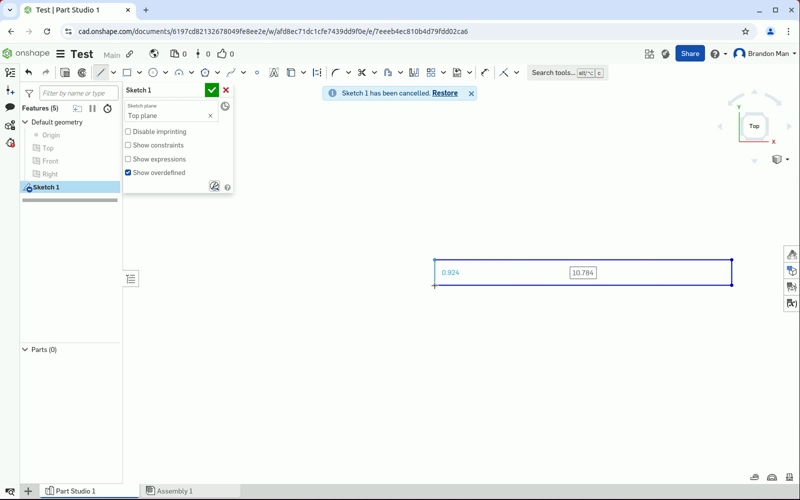
scroll(6)
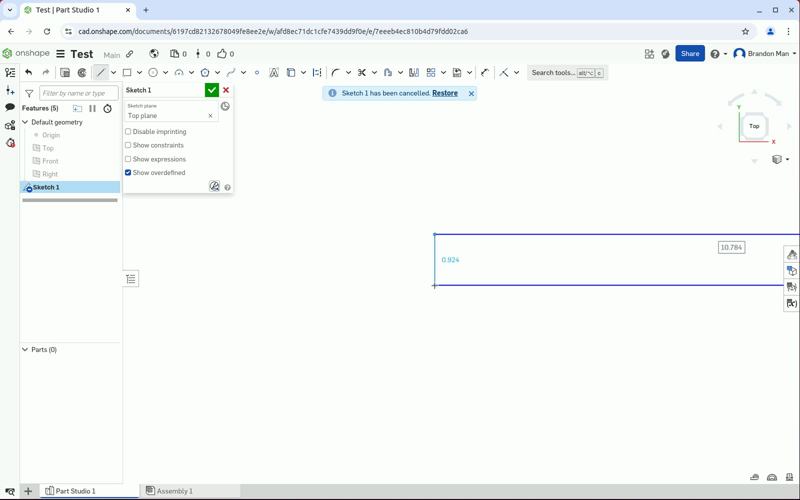
key_up(shift)
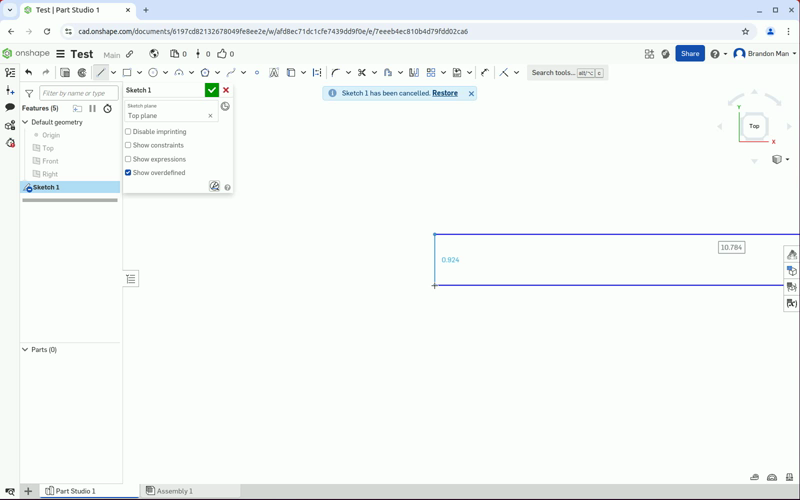
click(434, 285)
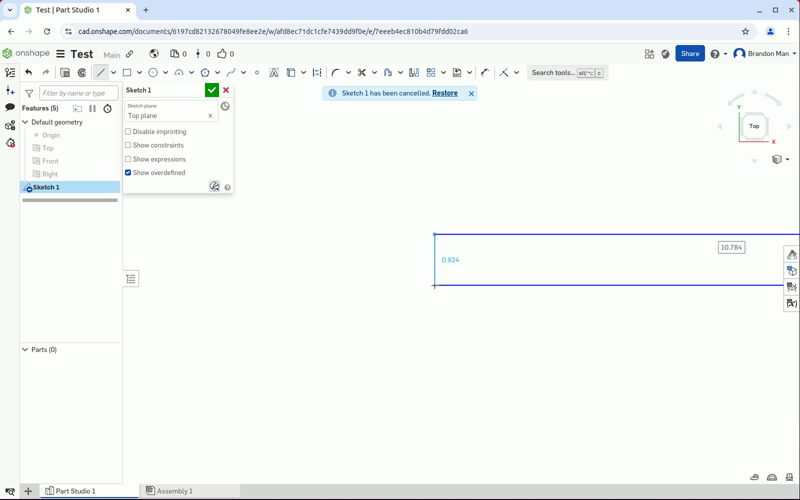
scroll(-6)
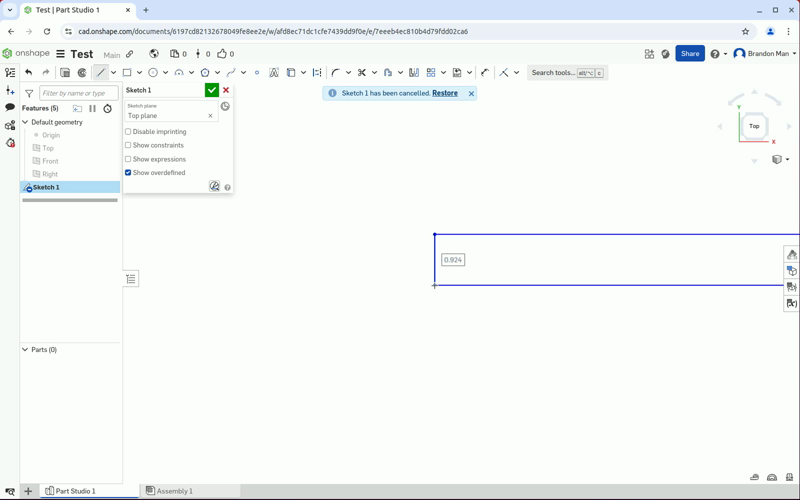
scroll(-6)
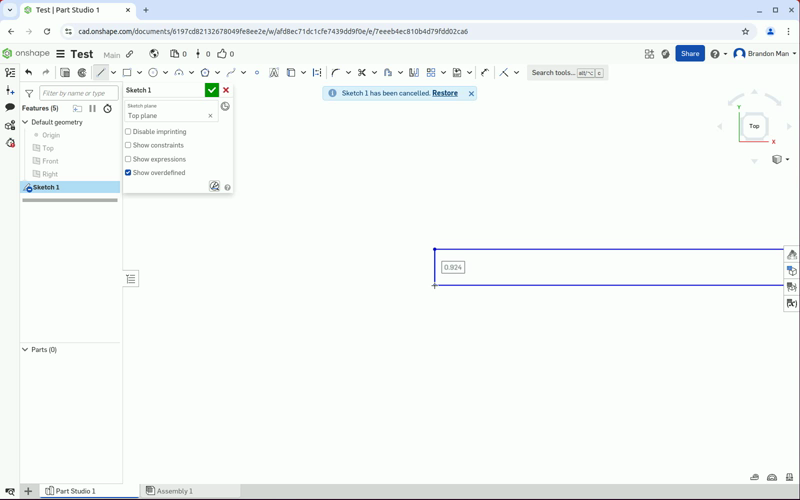
scroll(-6)
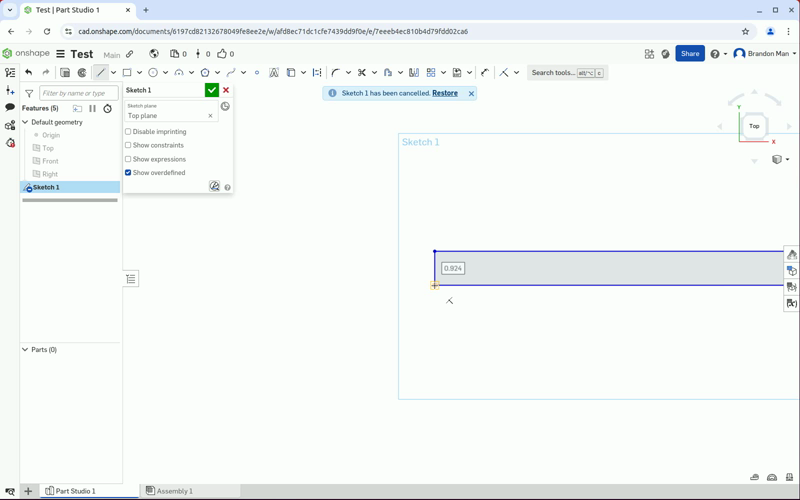
scroll(-6)
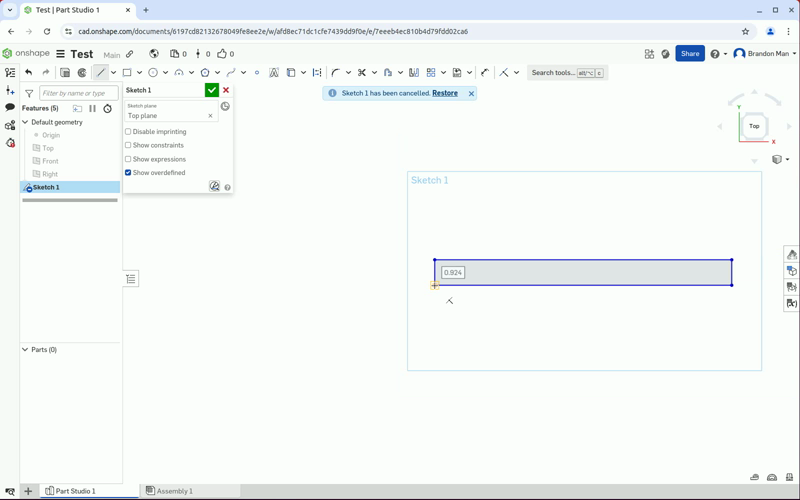
scroll(-6)
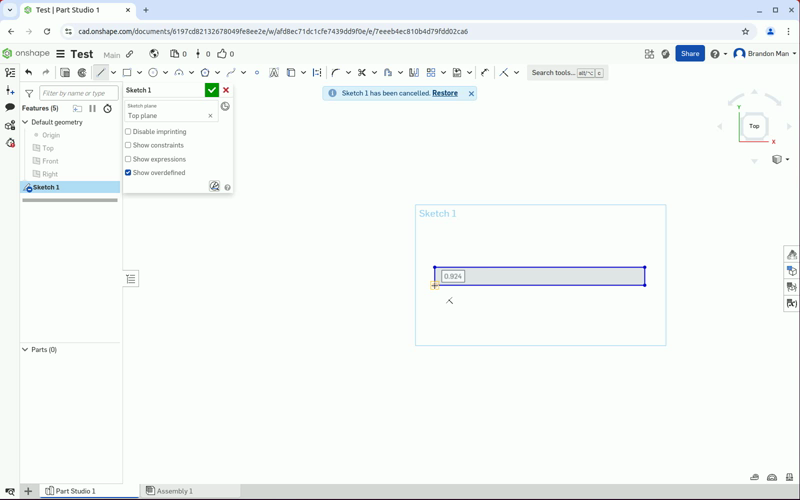
scroll(-6)
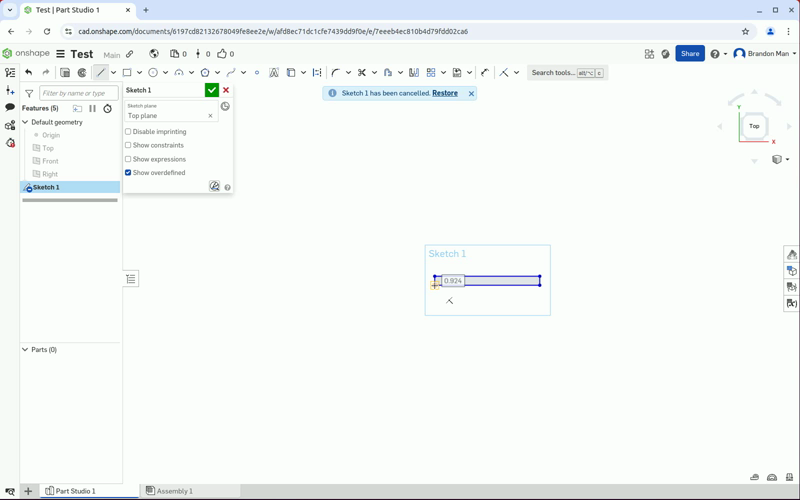
scroll(-6)
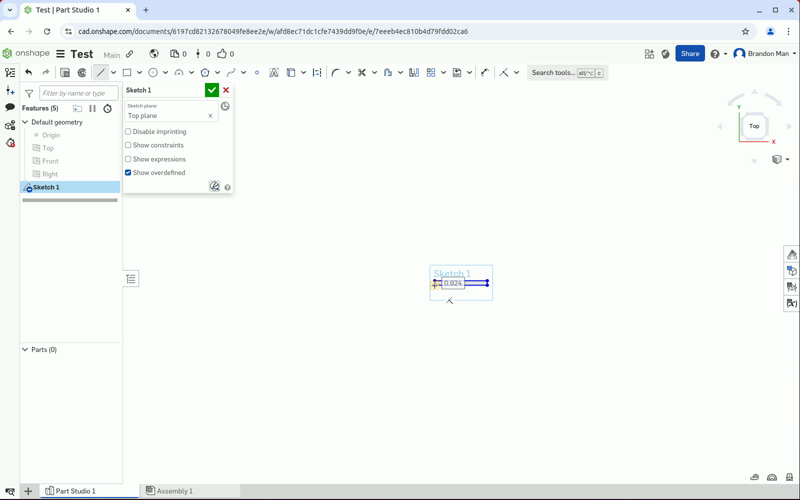
key(esc)
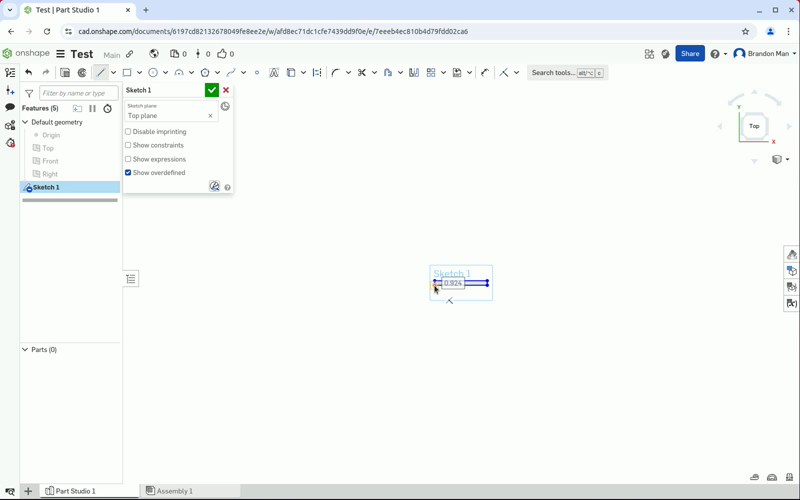
mouse_move(458, 284)
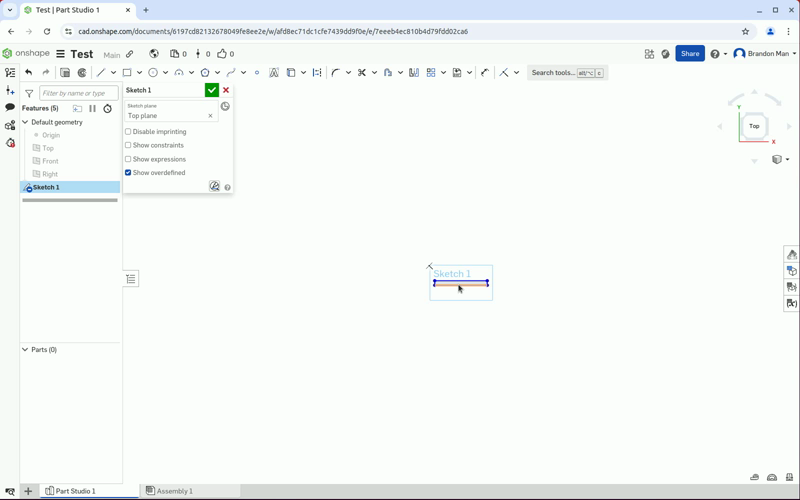
scroll(6)
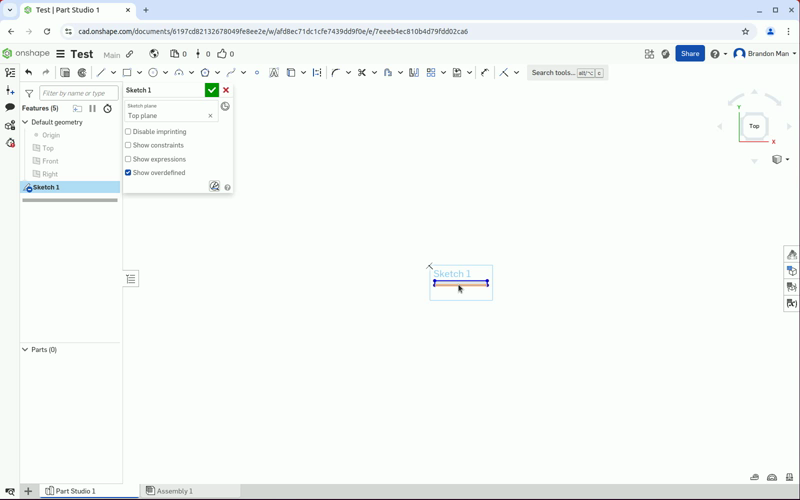
scroll(6)
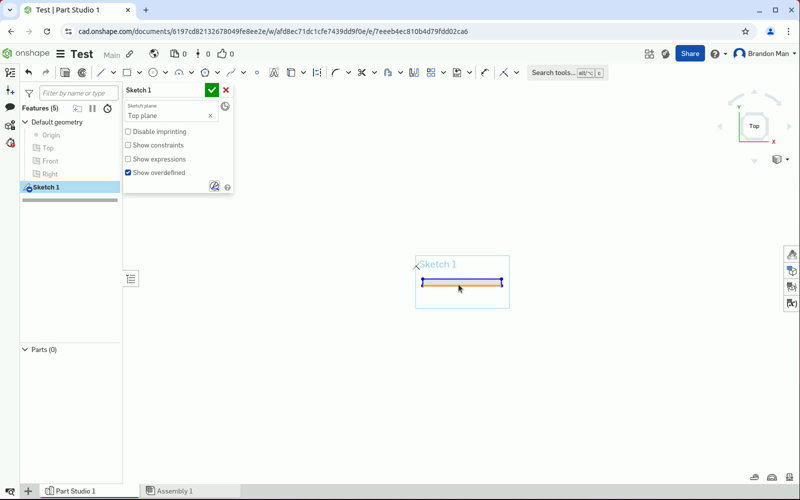
scroll(6)
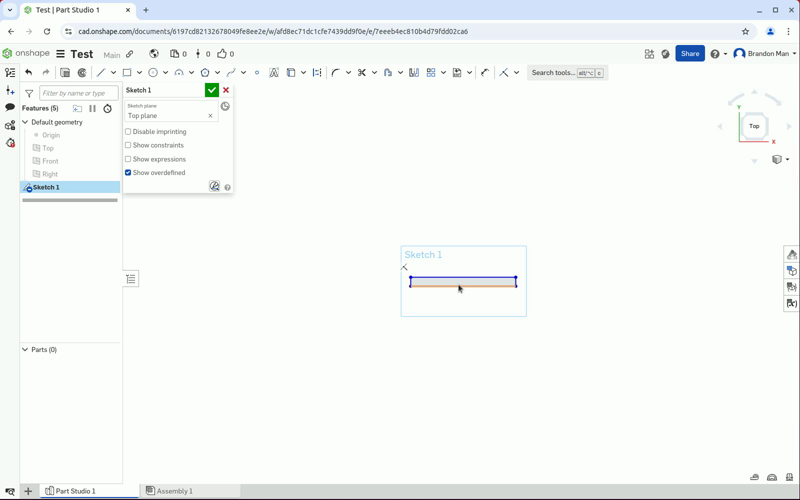
scroll(6)
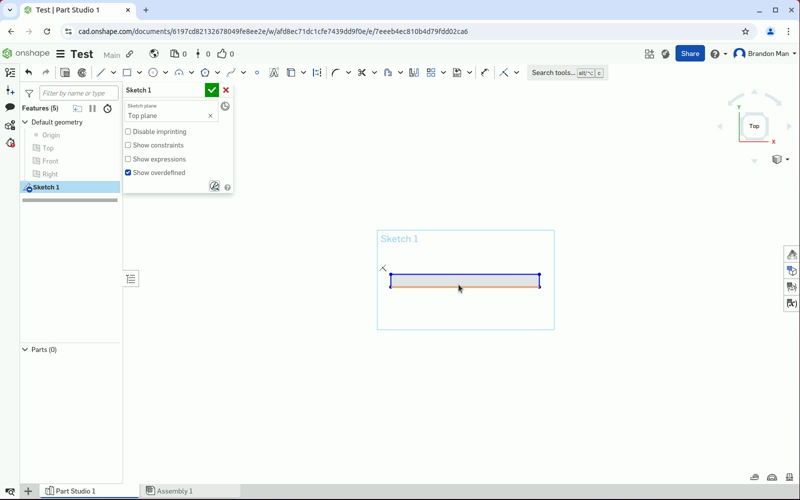
scroll(6)
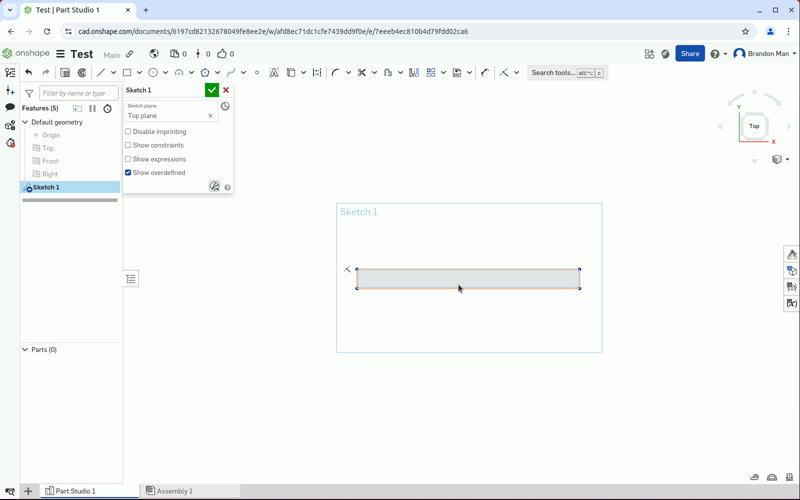
scroll(6)
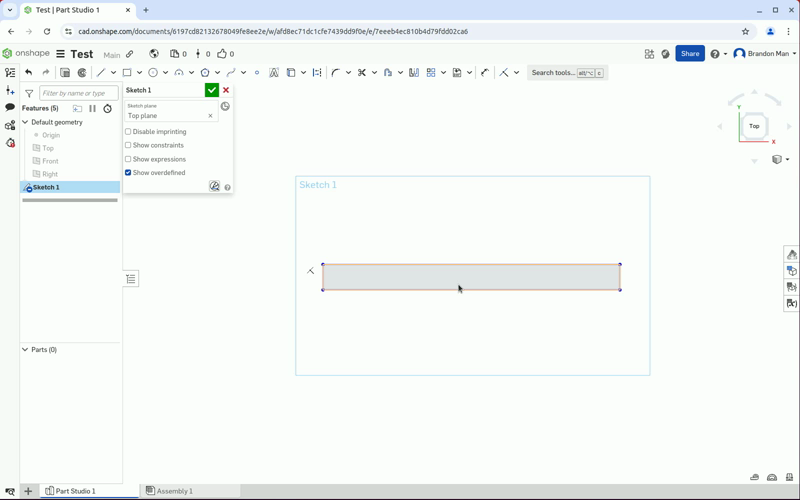
scroll(6)
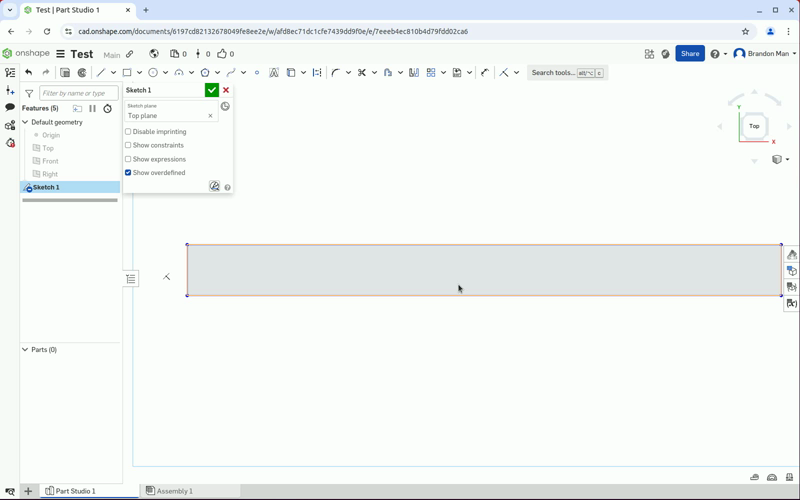
click(458, 284)
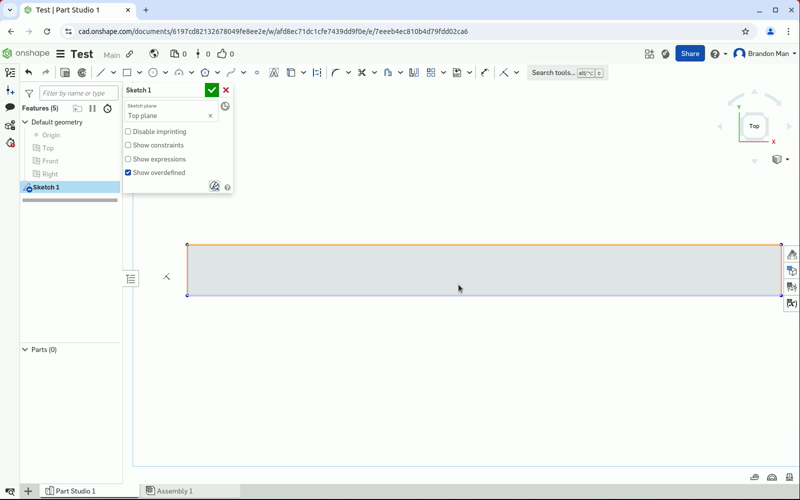
scroll(-6)
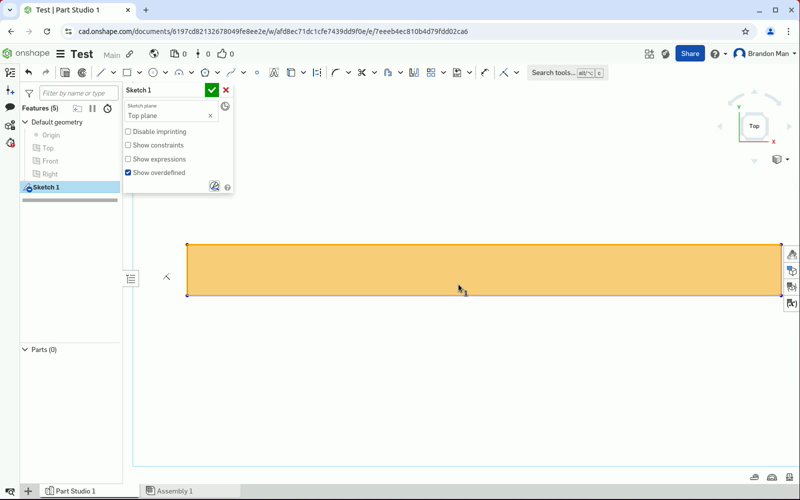
scroll(-6)
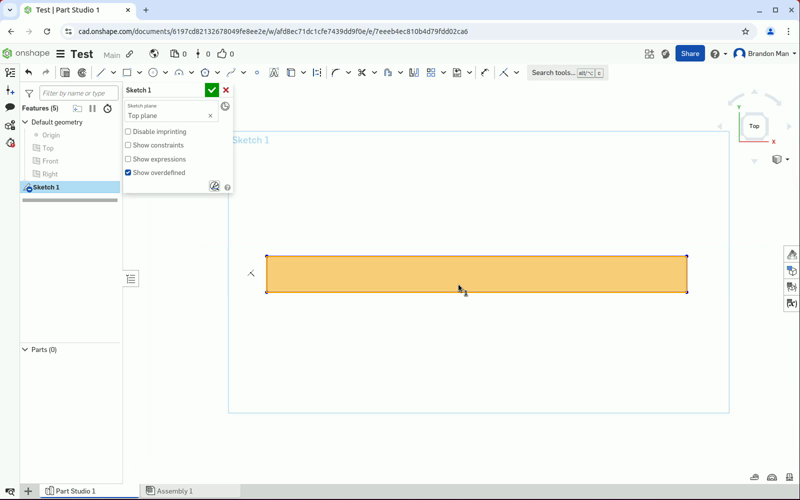
scroll(-6)
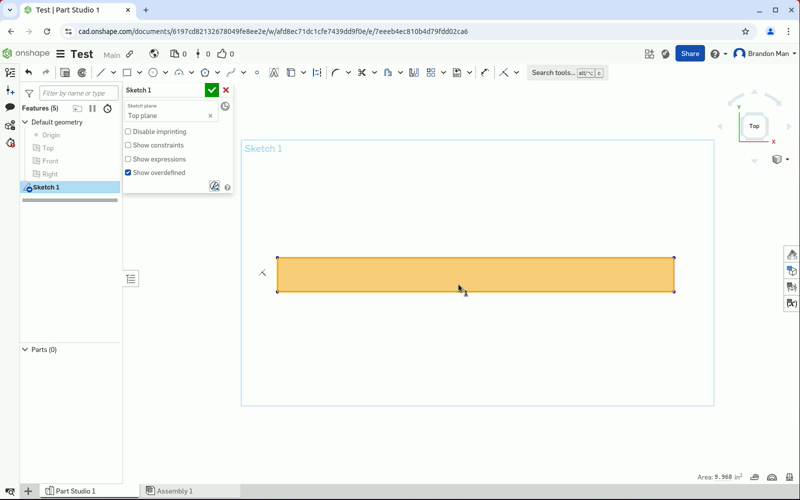
scroll(-6)
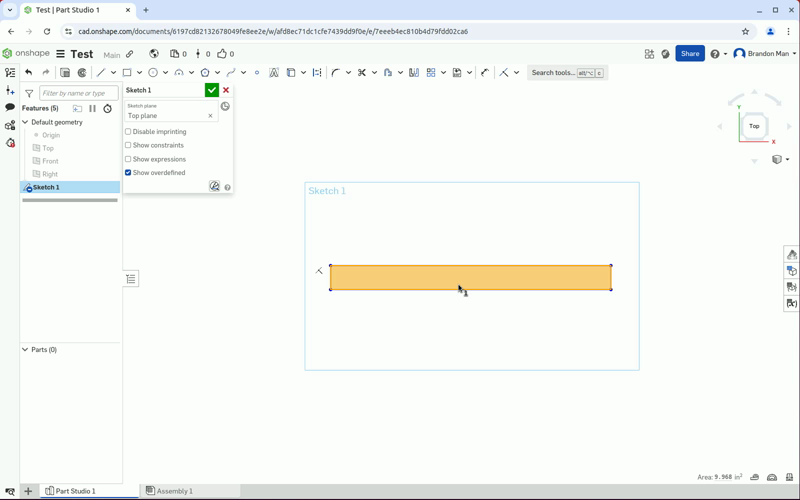
scroll(-6)
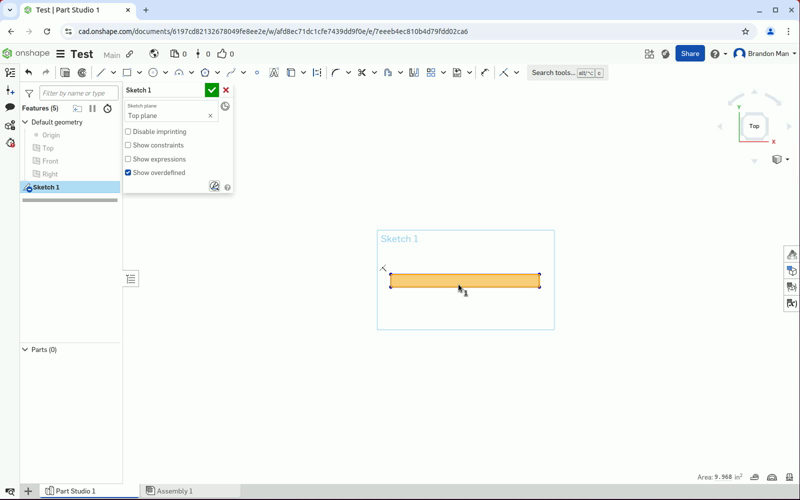
scroll(-6)
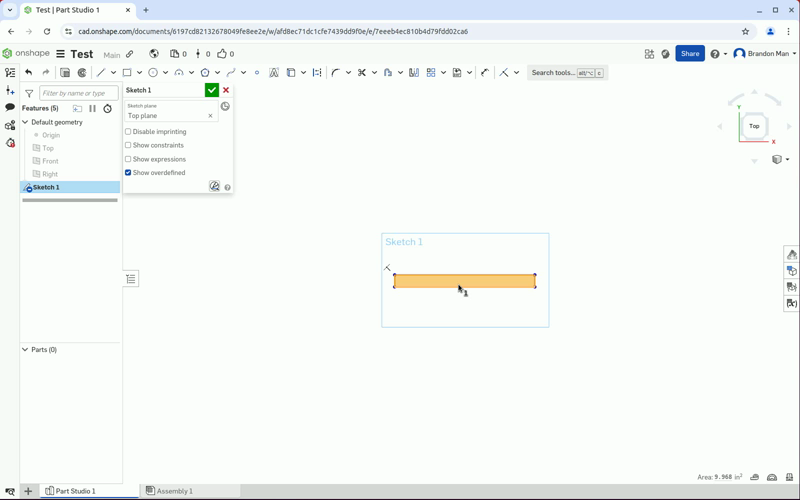
scroll(-6)
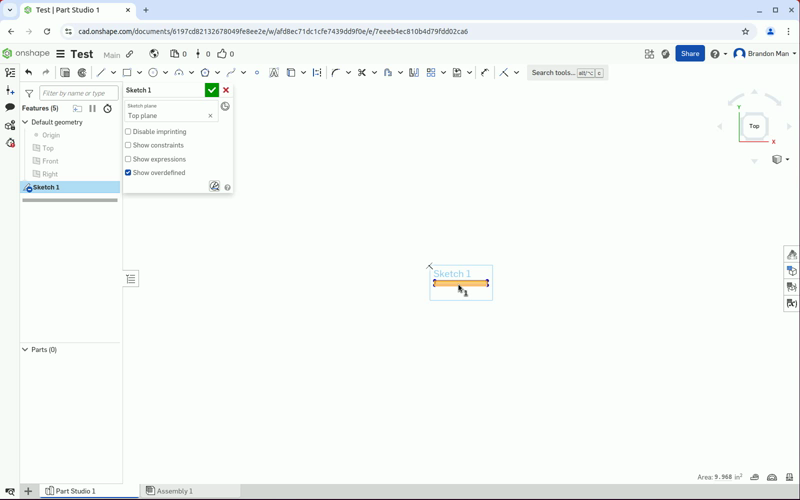
mouse_move(73, 352)
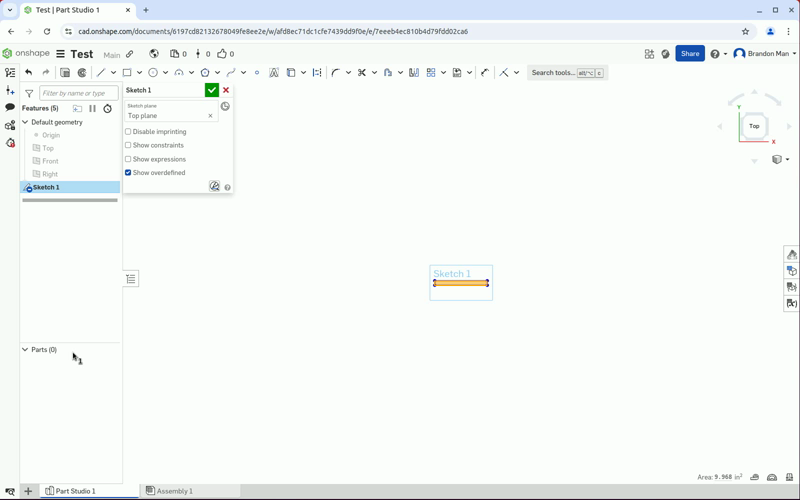
key(shift+y)
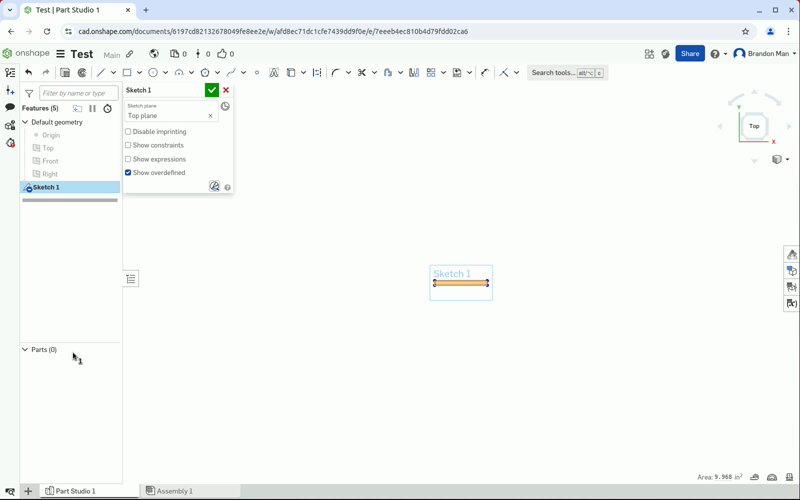
key(shift+e)
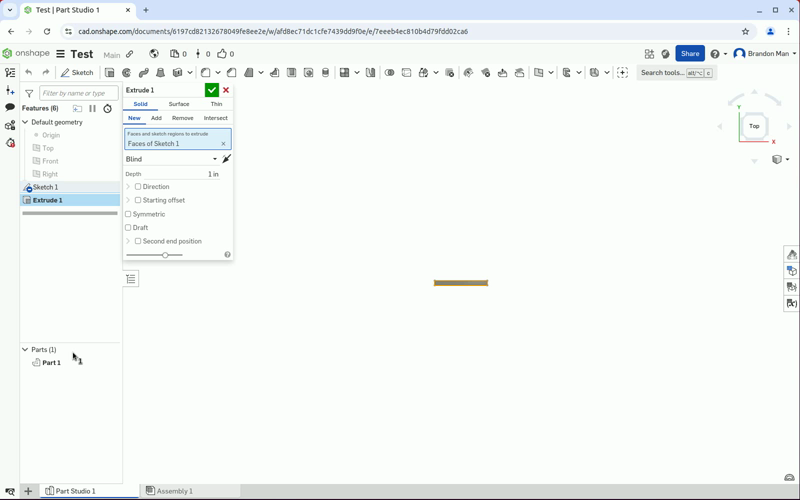
mouse_move(143, 106)
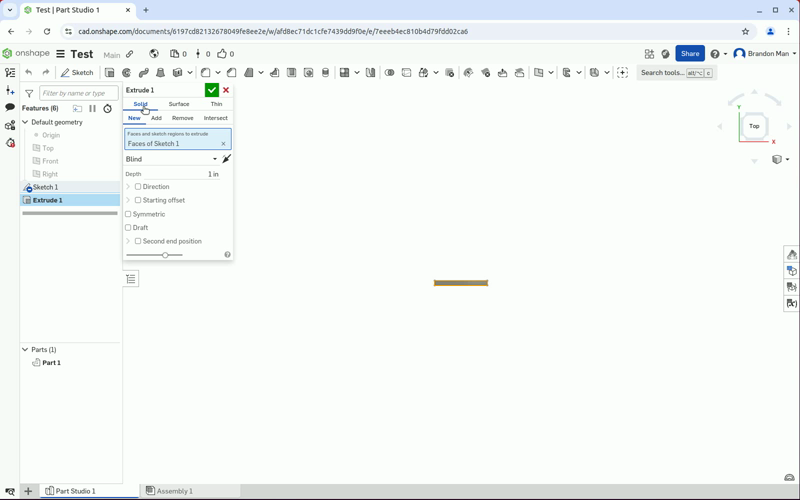
click(143, 106)
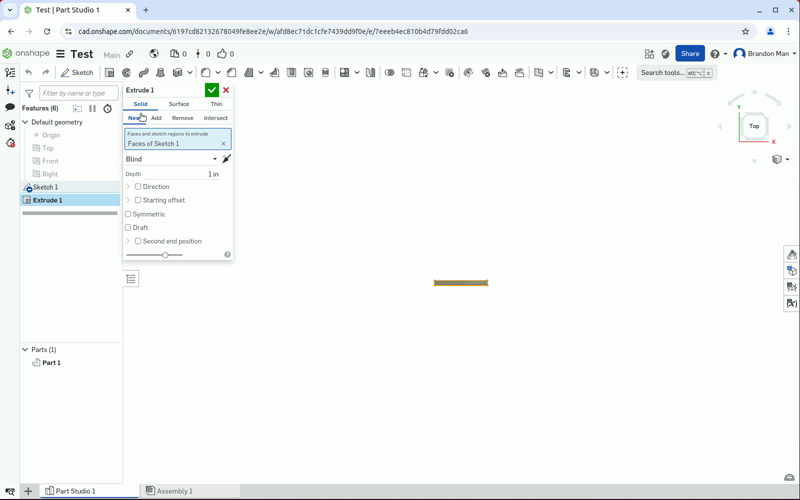
mouse_move(137, 120)
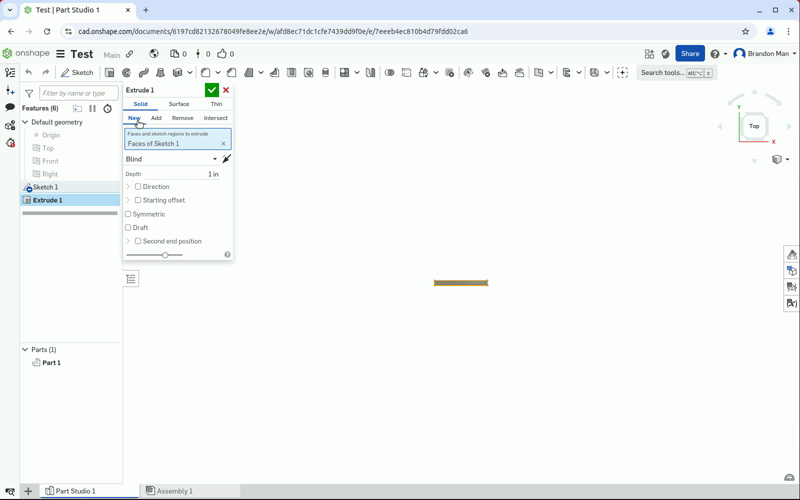
click(137, 120)
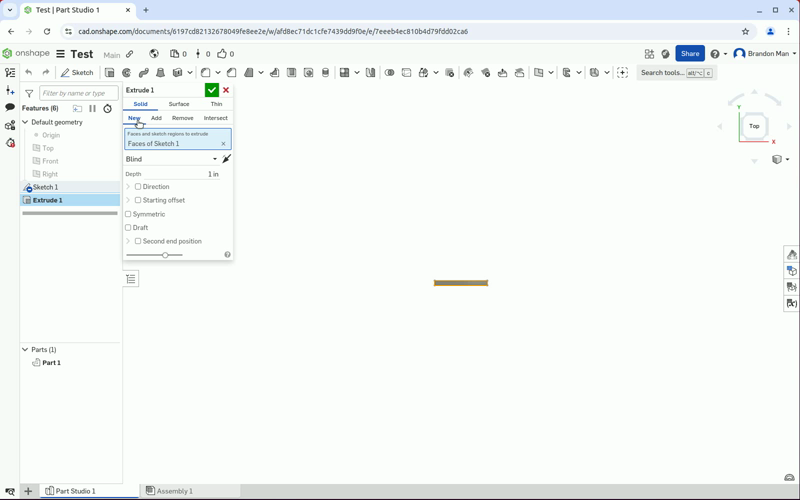
key(tab, 4)
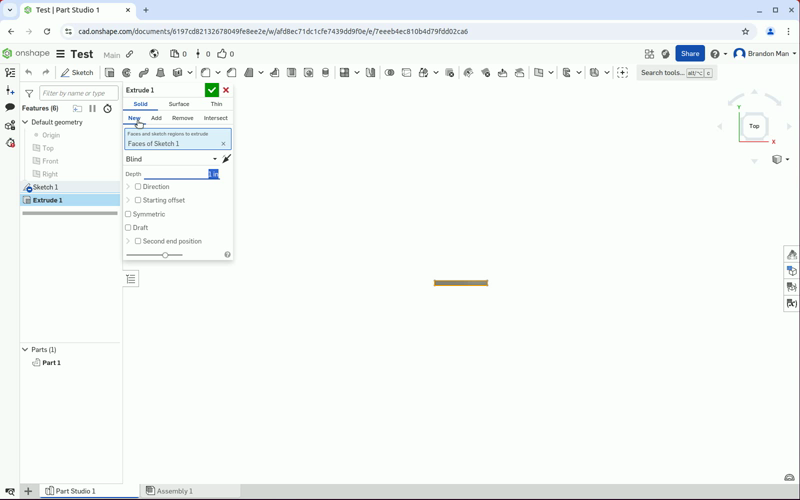
text(23.108)
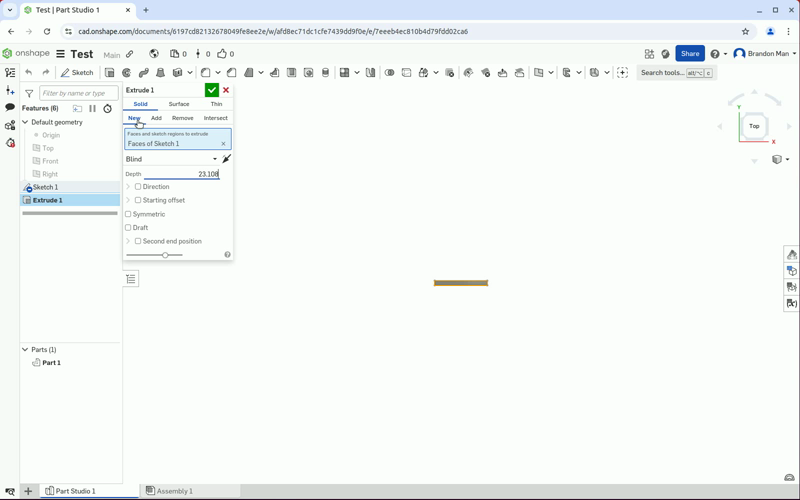
key(enter)
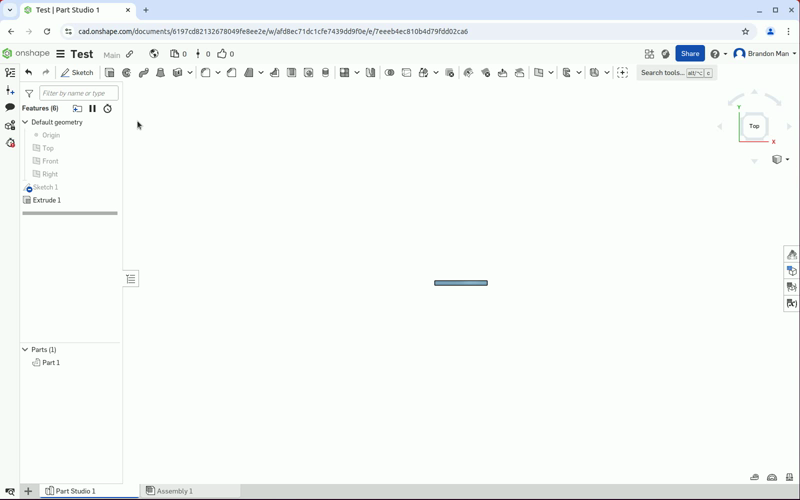
key(shift+h)
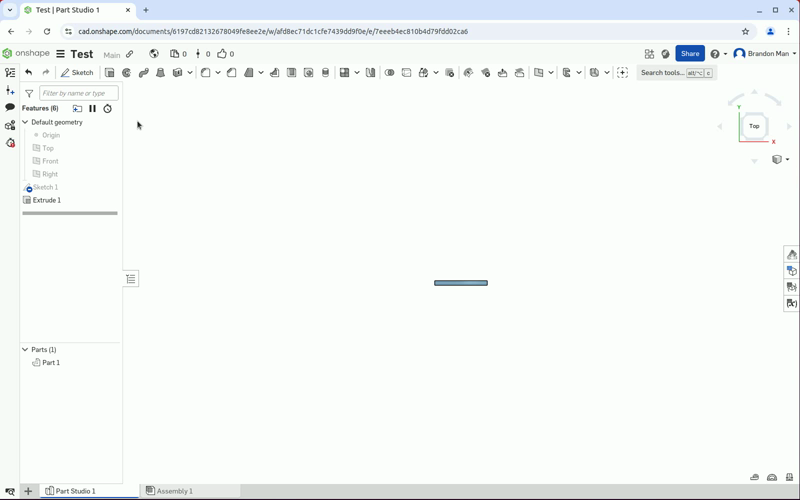
key(shift+h)
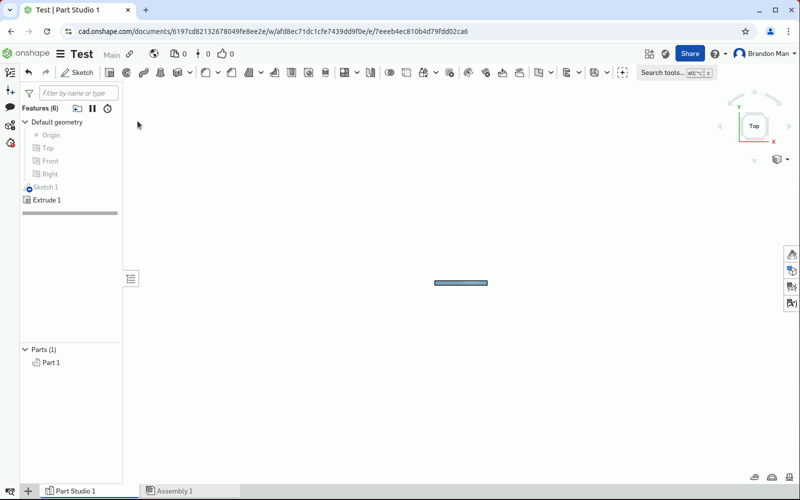
mouse_move(73, 189)
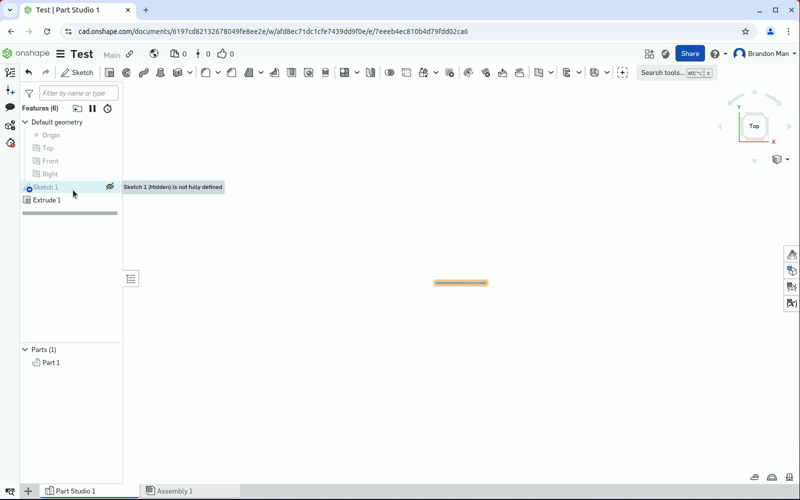
click(73, 189)
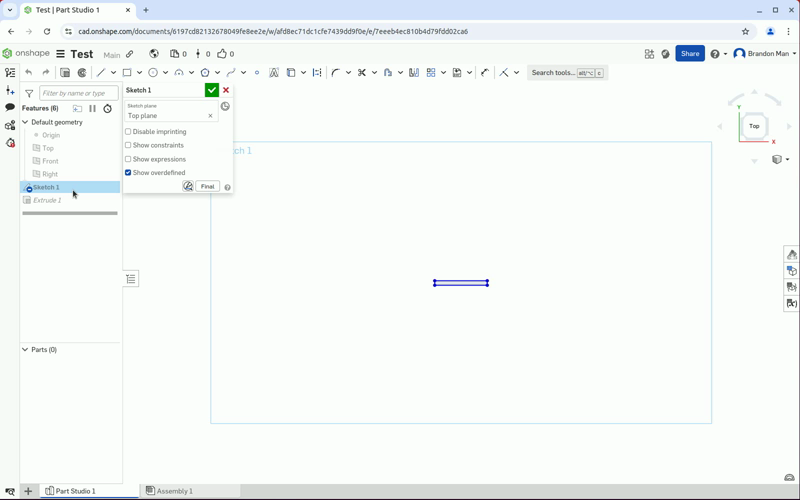
mouse_move(229, 92)
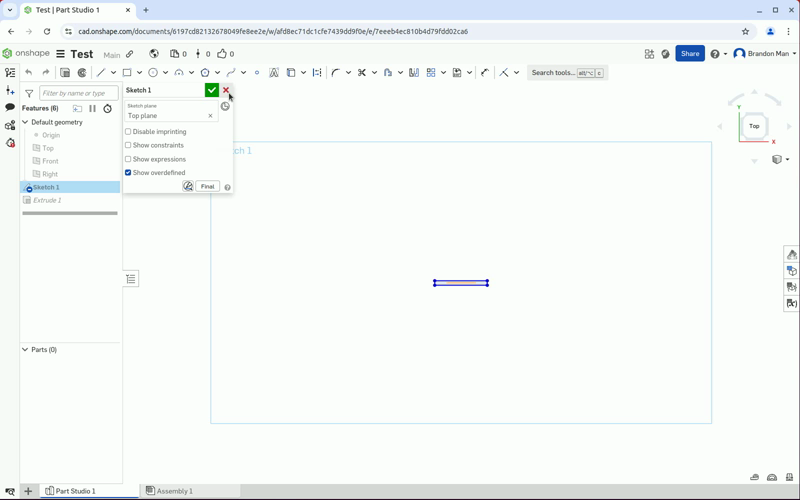
click(229, 92)
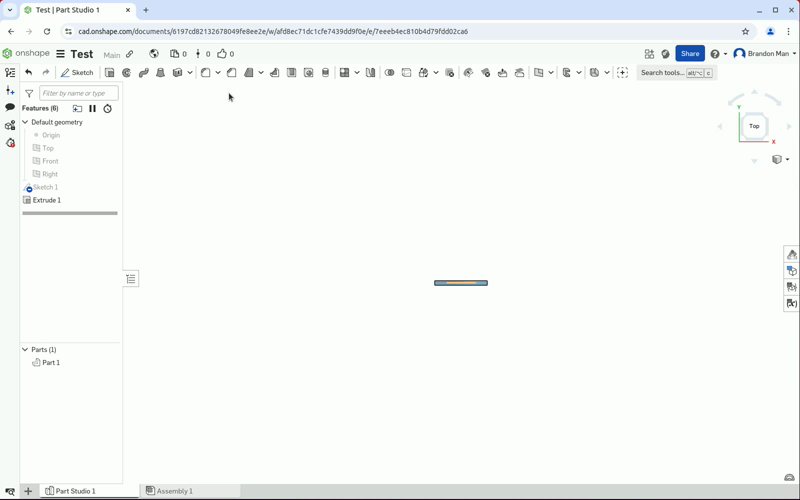
mouse_move(73, 352)
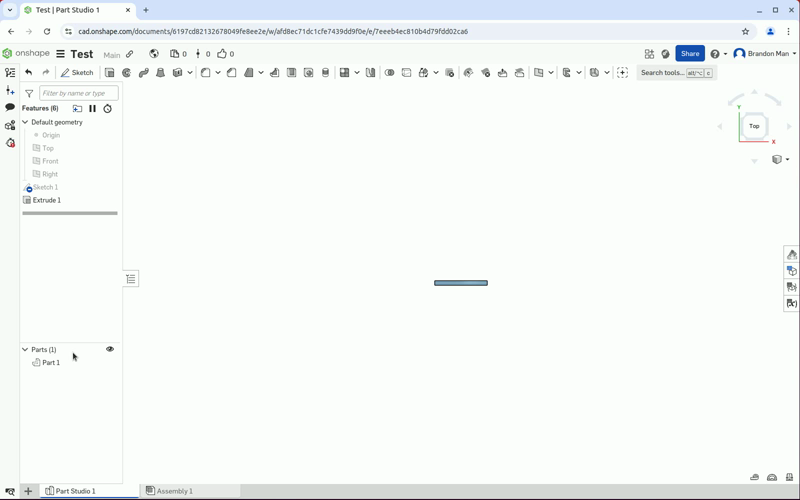
key(y)
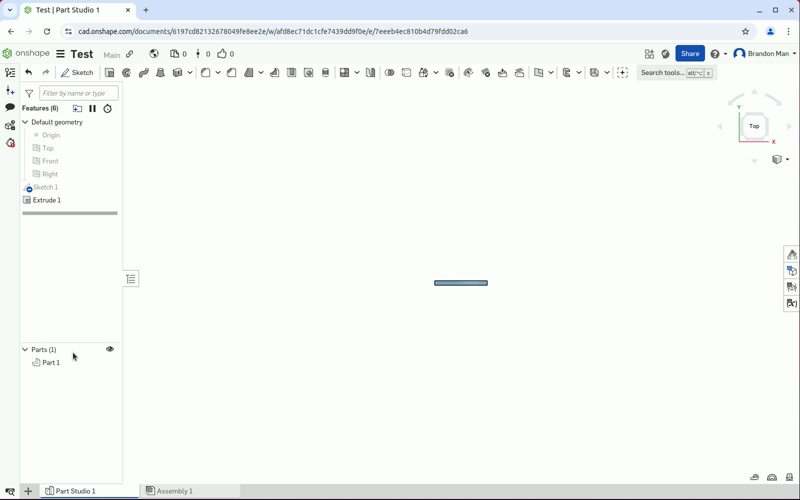
key(shift+p)
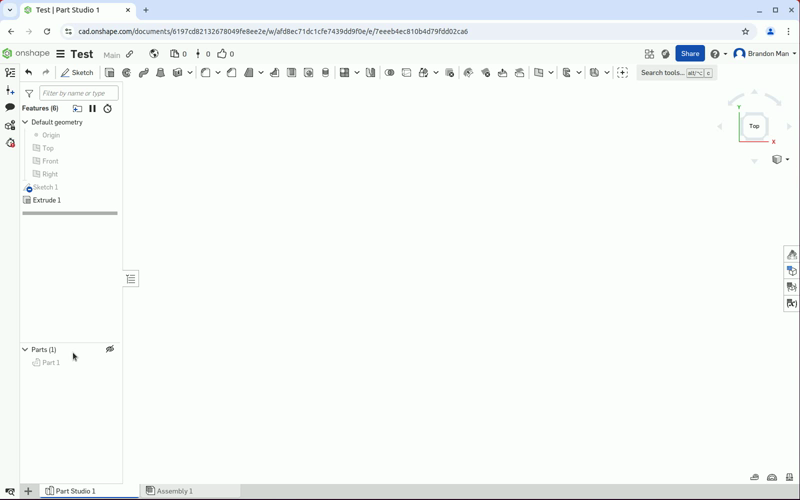
key(space)
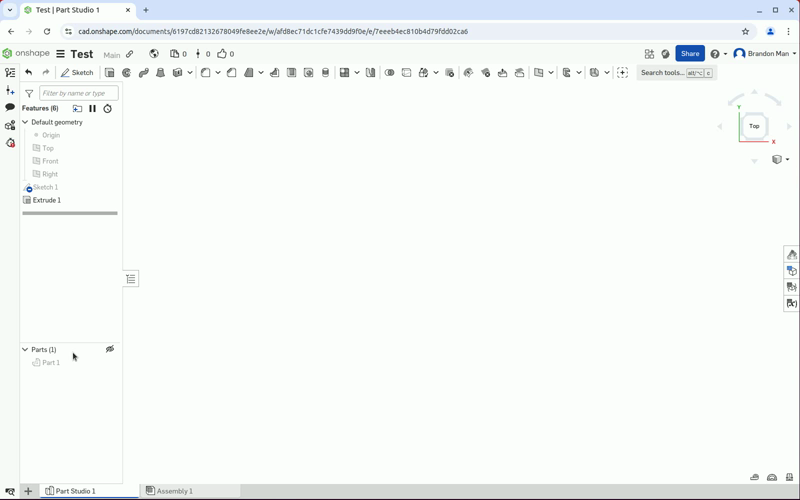
key_down(shift)
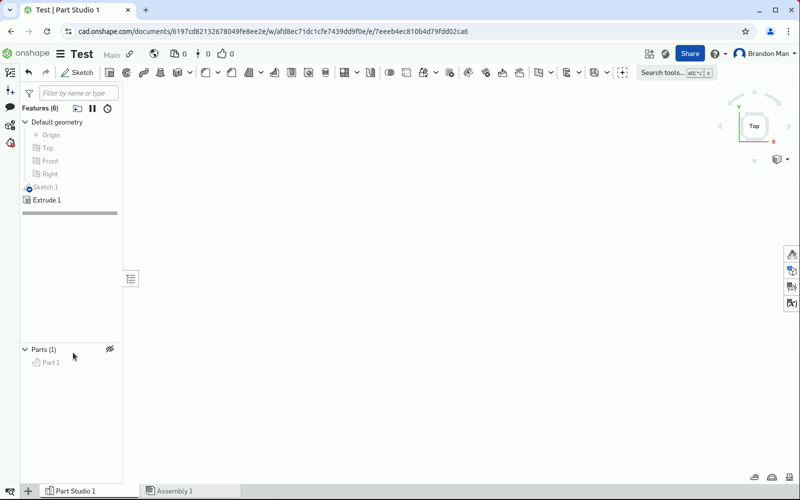
key(up)
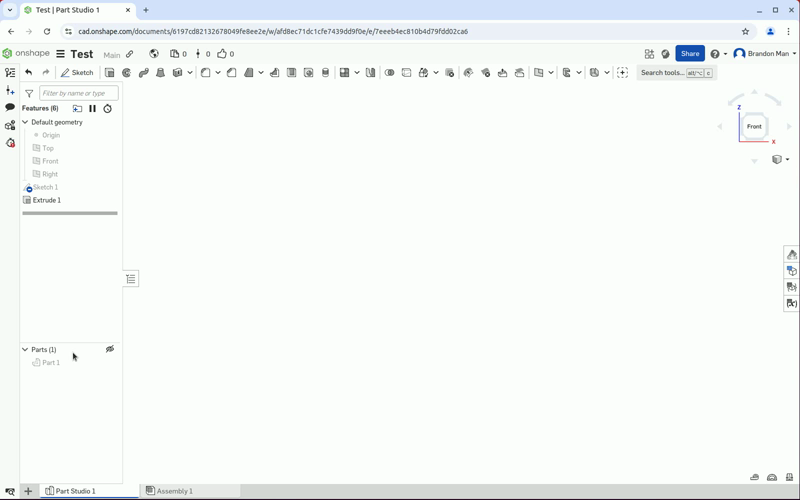
key_up(shift)
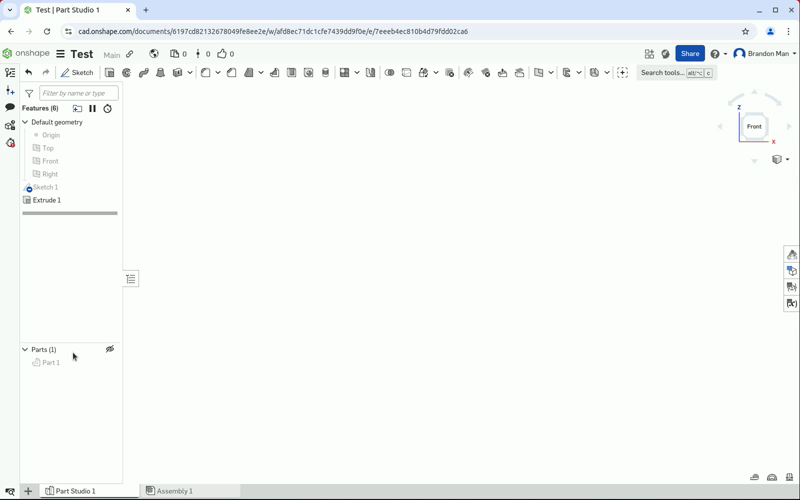
mouse_move(73, 352)
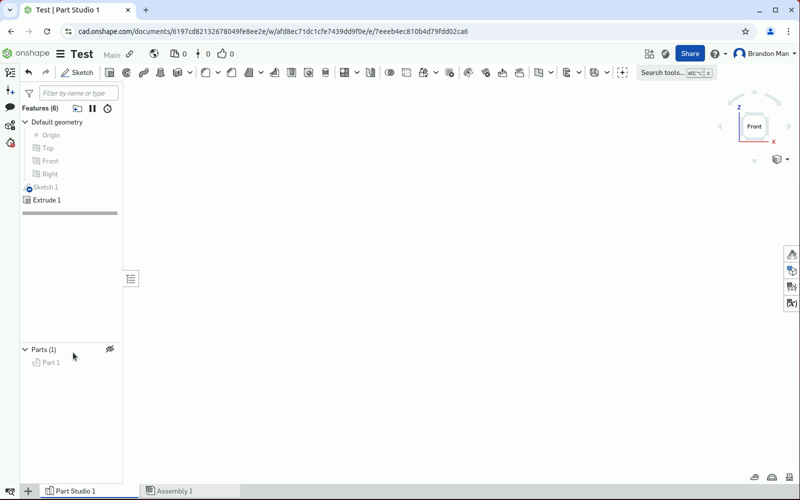
key(shift+y)
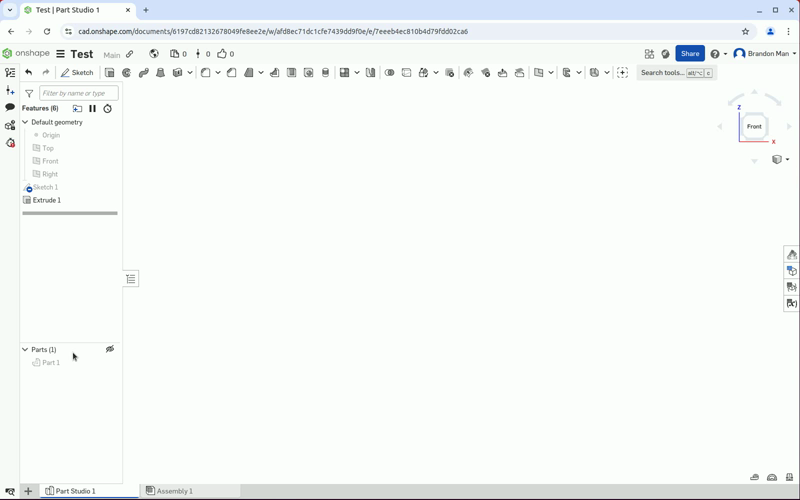
key(shift+s)
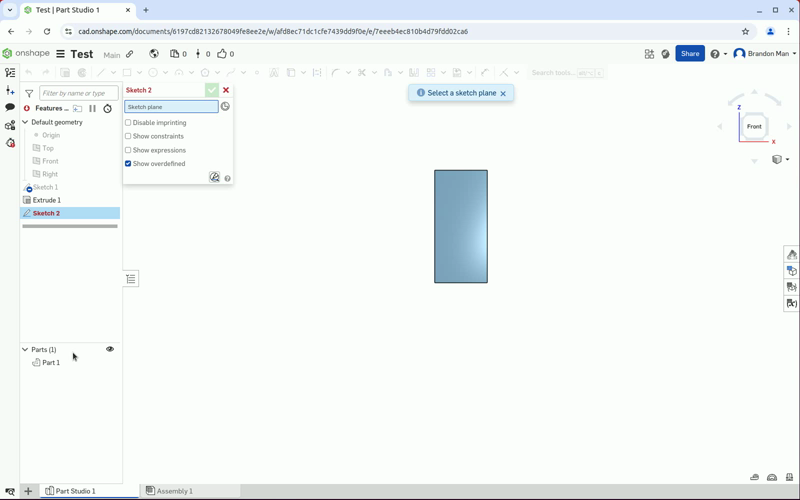
mouse_move(73, 163)
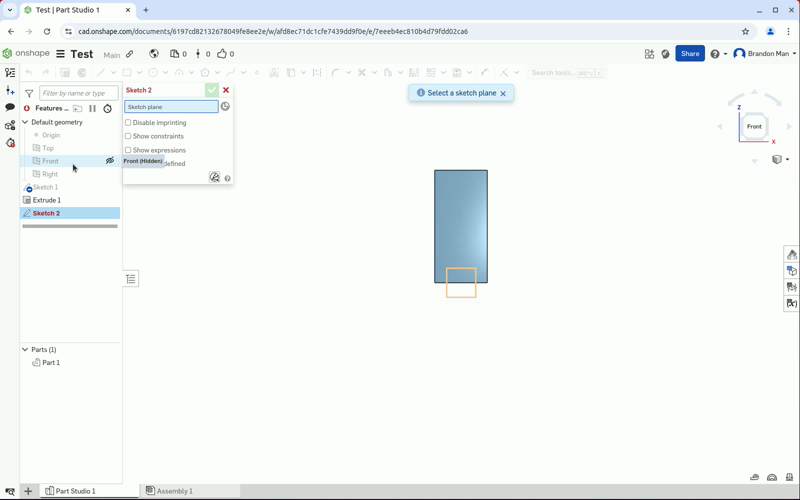
click(73, 163)
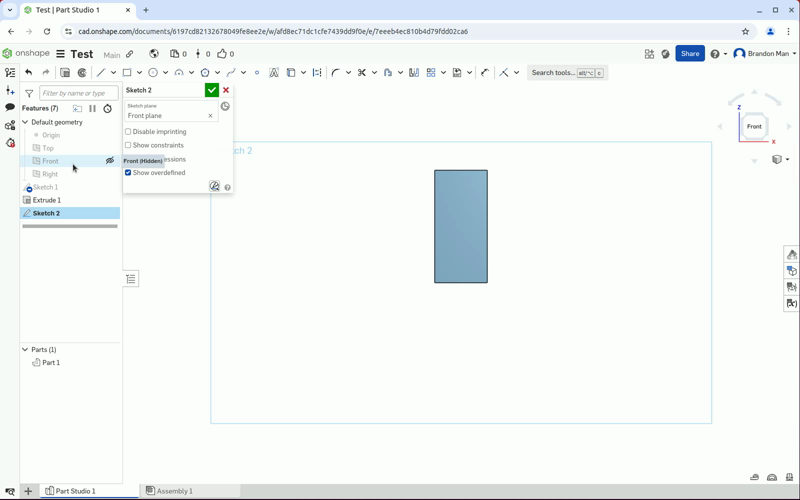
mouse_move(73, 352)
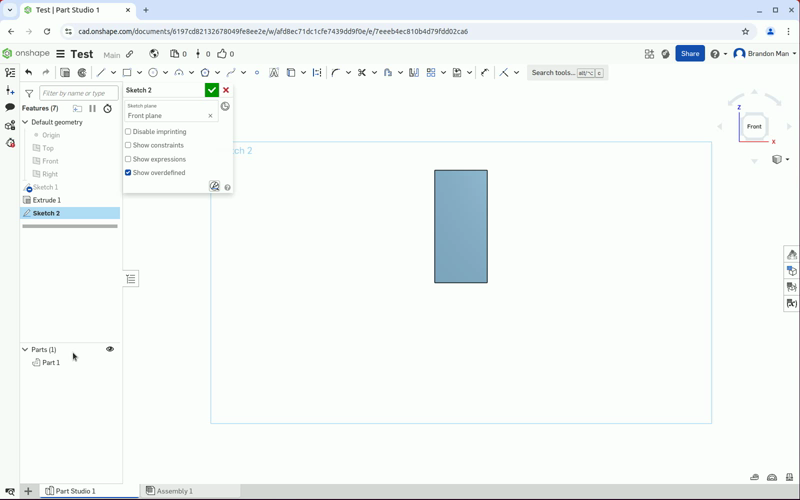
key(y)
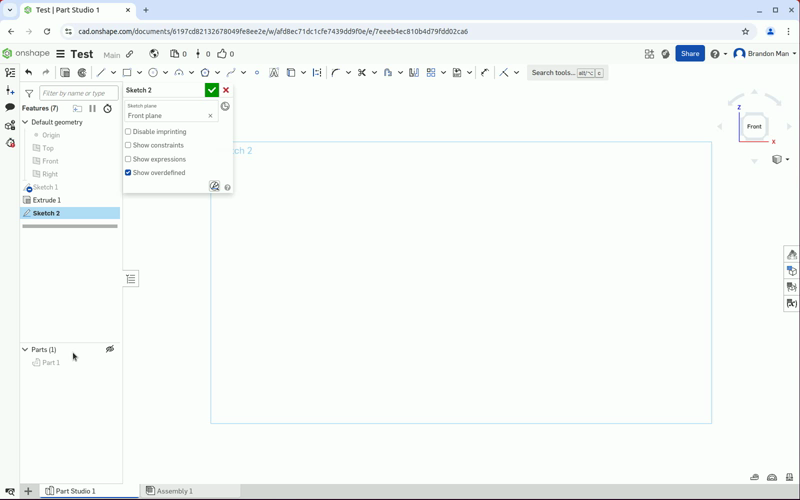
key(l)
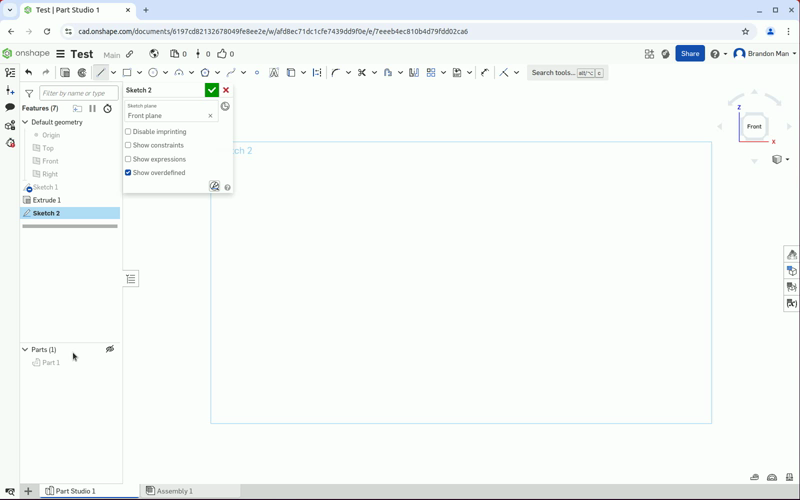
key_down(shift)
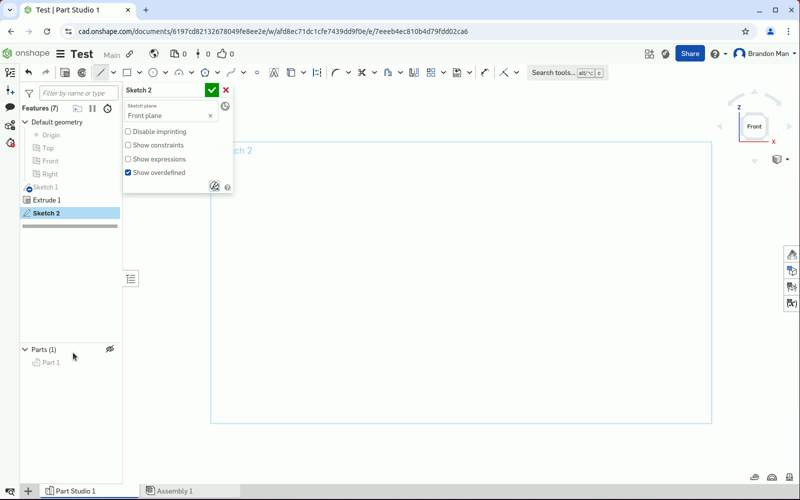
mouse_move(389, 324)
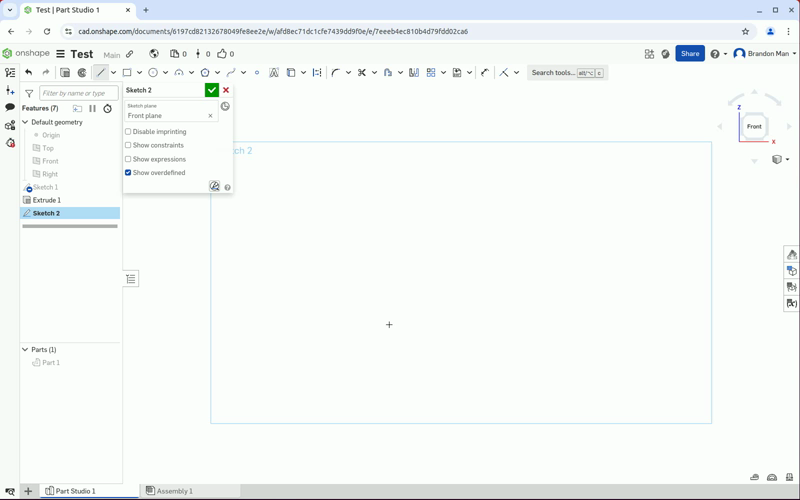
click(389, 324)
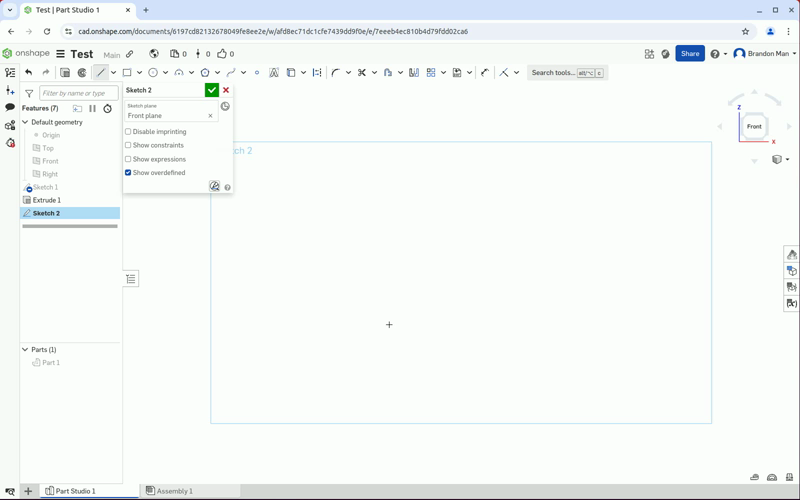
key_up(shift)
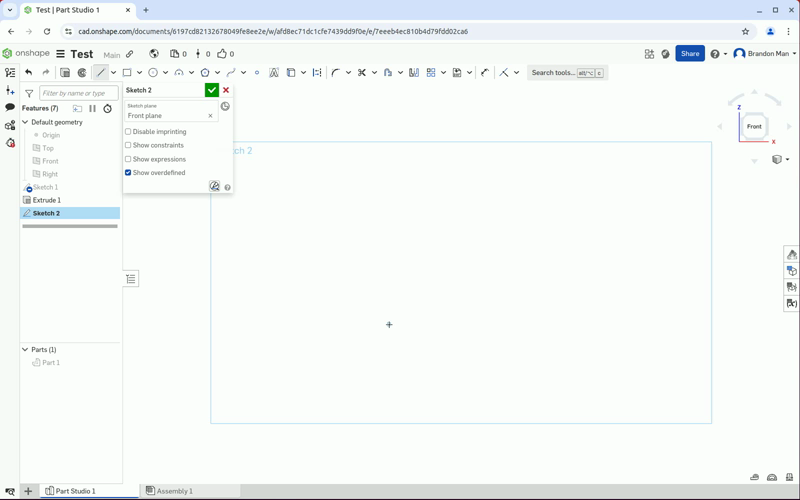
key_down(shift)
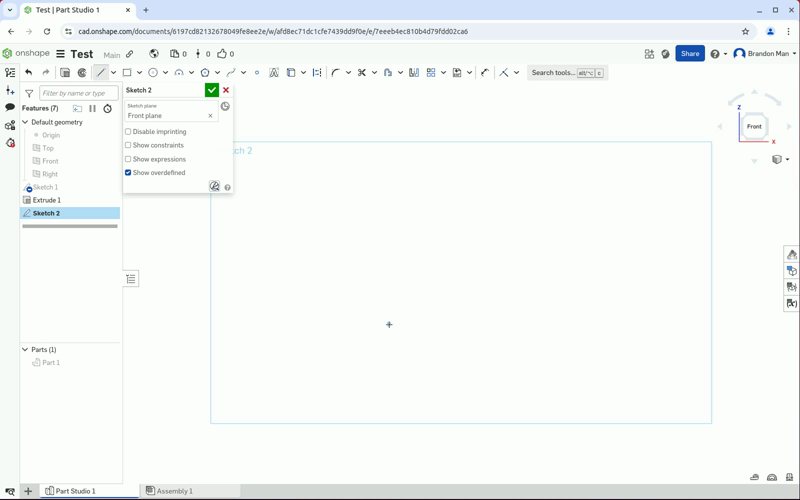
mouse_move(531, 324)
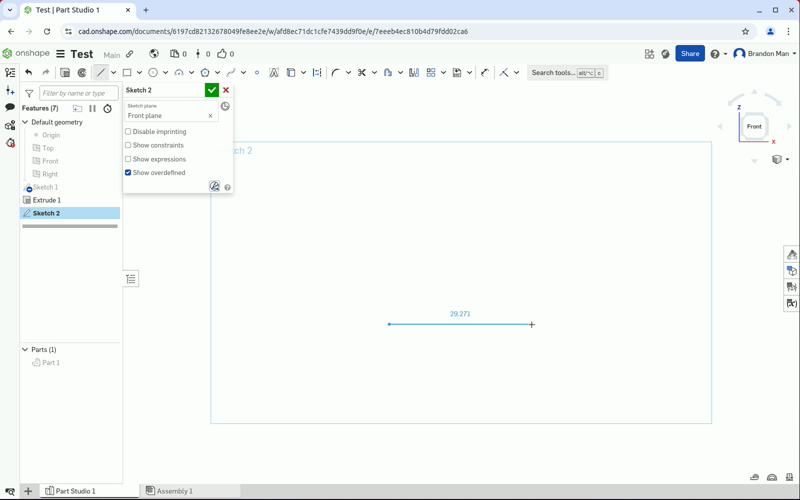
click(531, 324)
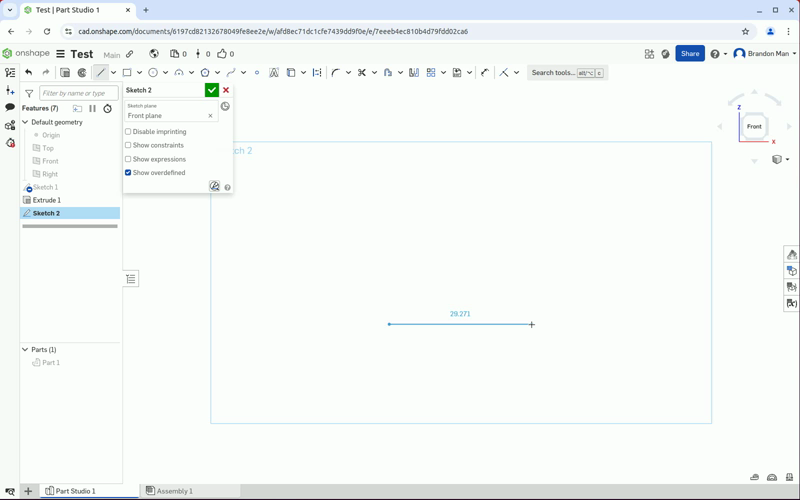
key_up(shift)
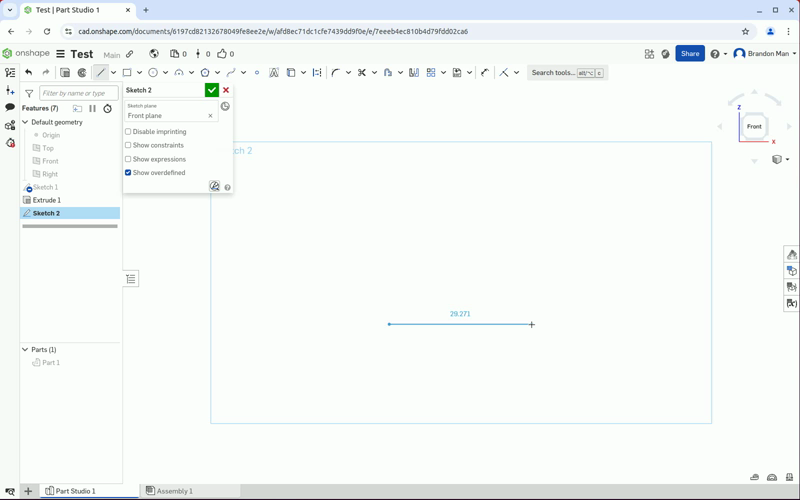
key_down(shift)
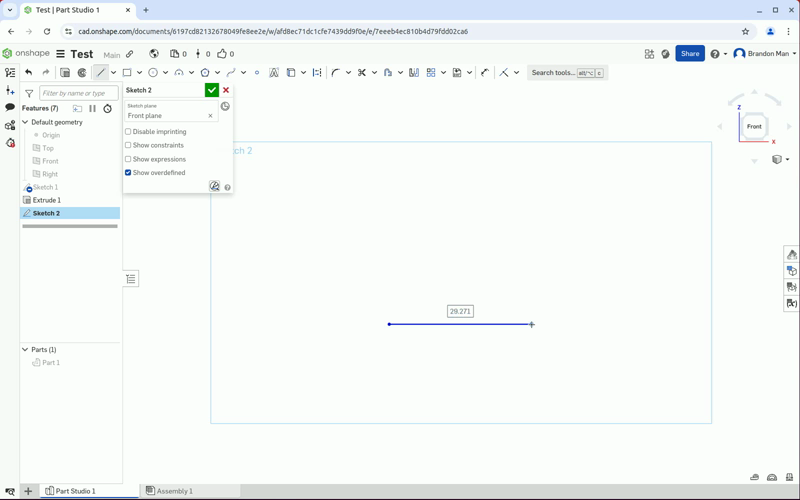
mouse_move(485, 283)
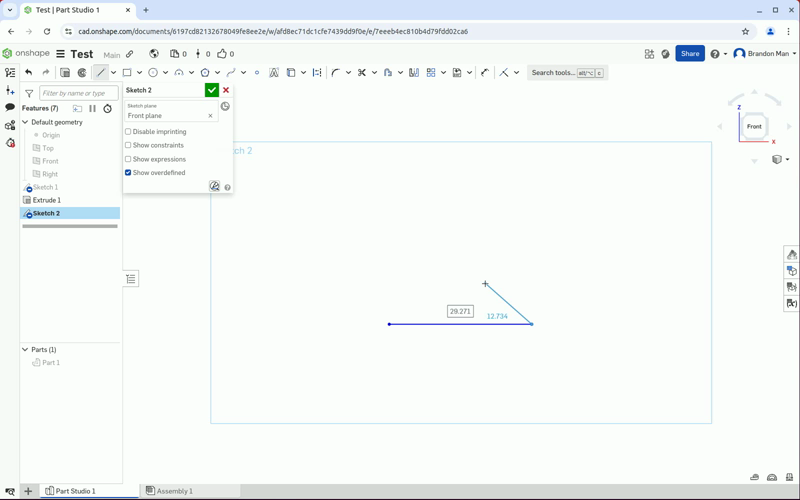
click(485, 283)
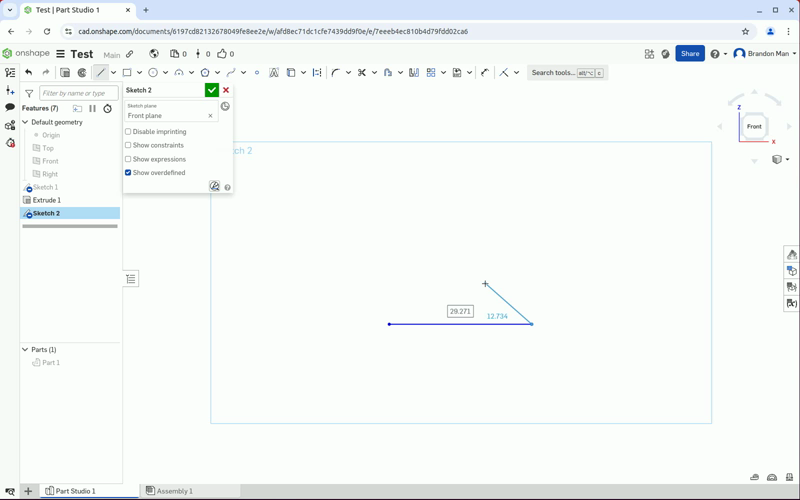
key_up(shift)
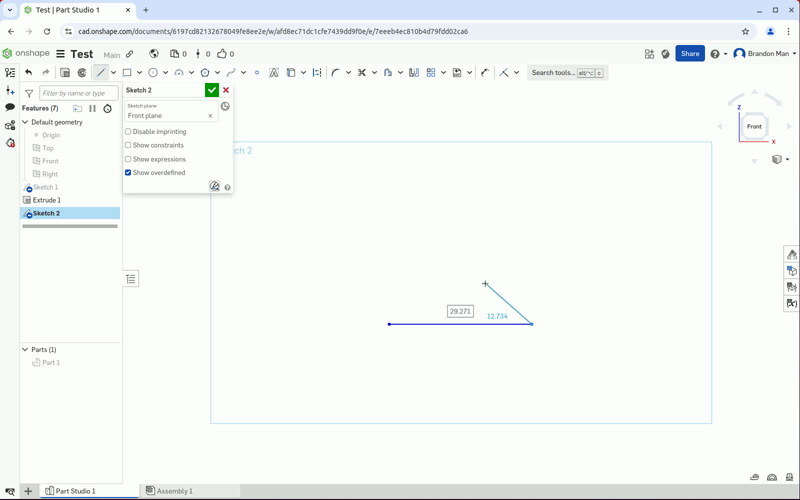
key_down(shift)
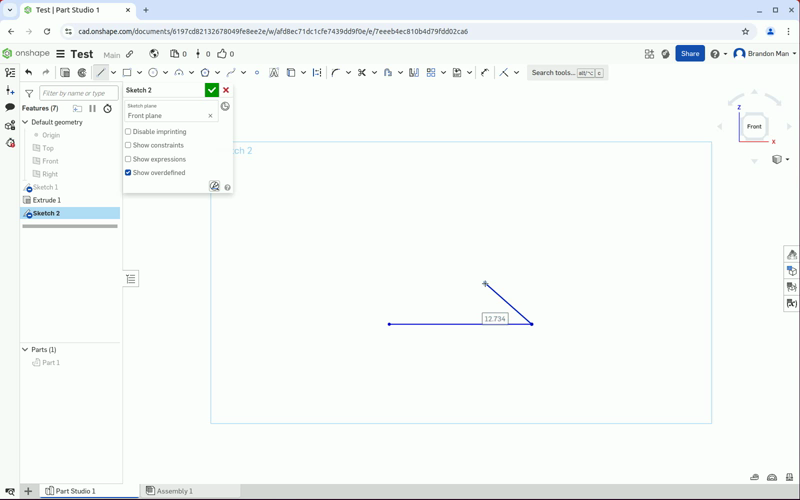
mouse_move(515, 283)
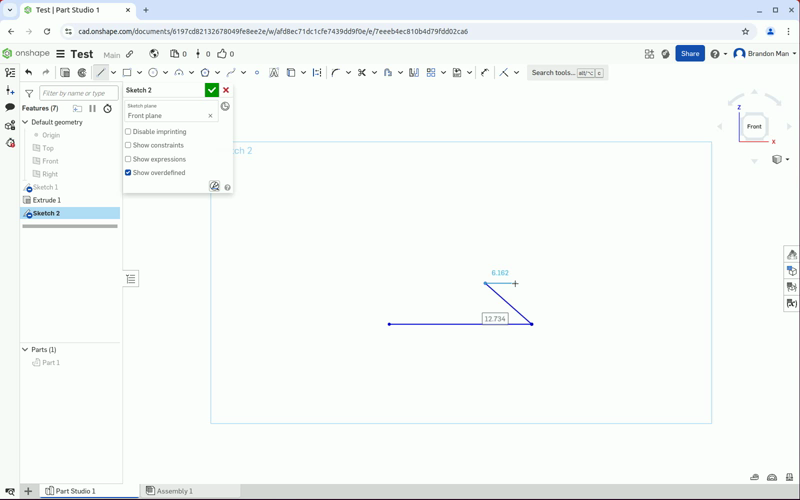
mouse_move(476, 283)
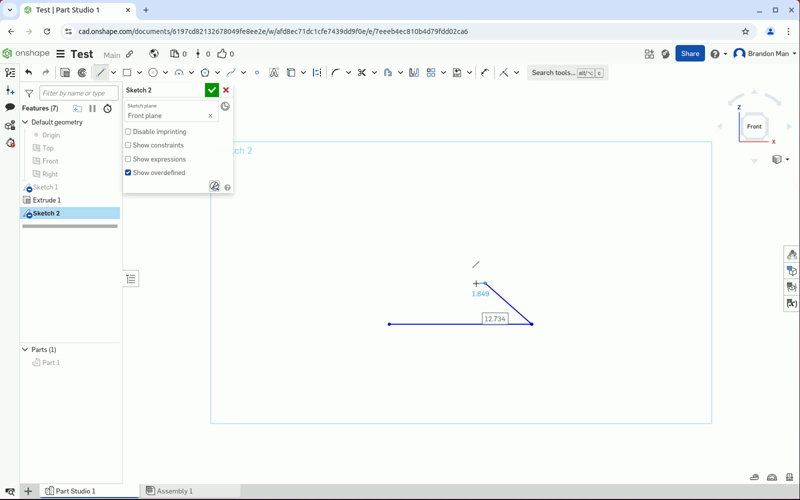
click(476, 283)
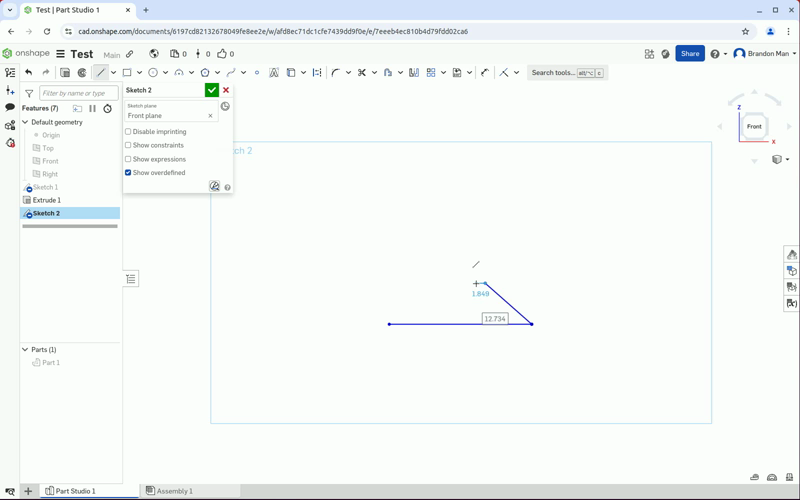
key_up(shift)
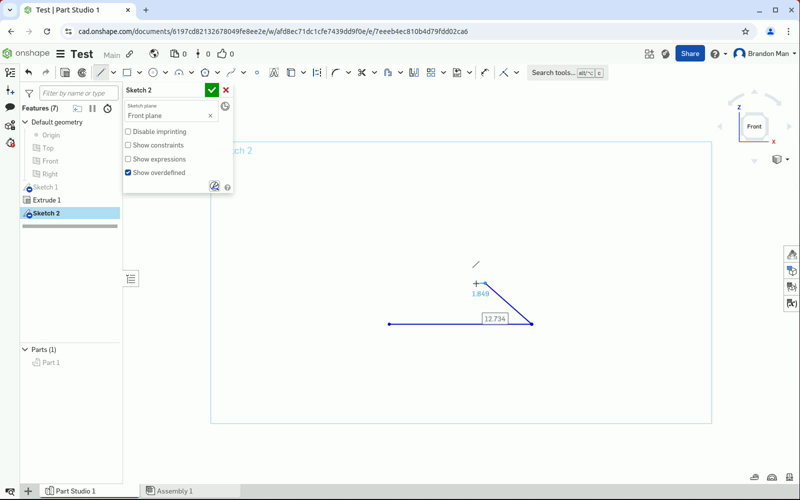
key_down(shift)
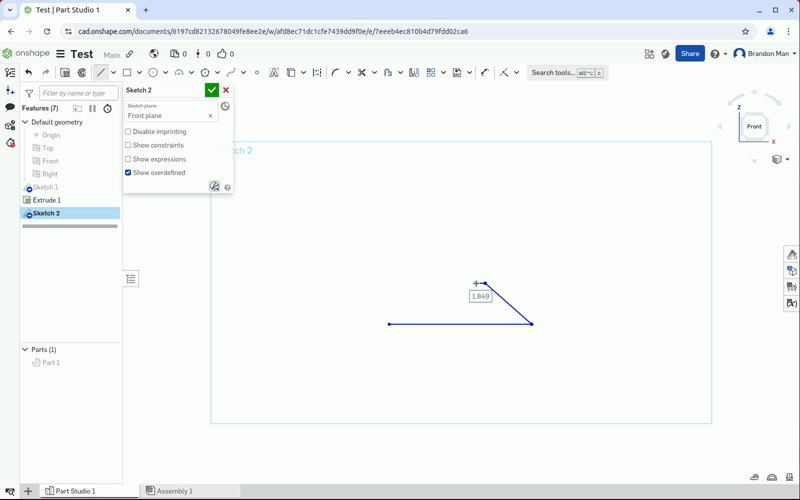
mouse_move(506, 283)
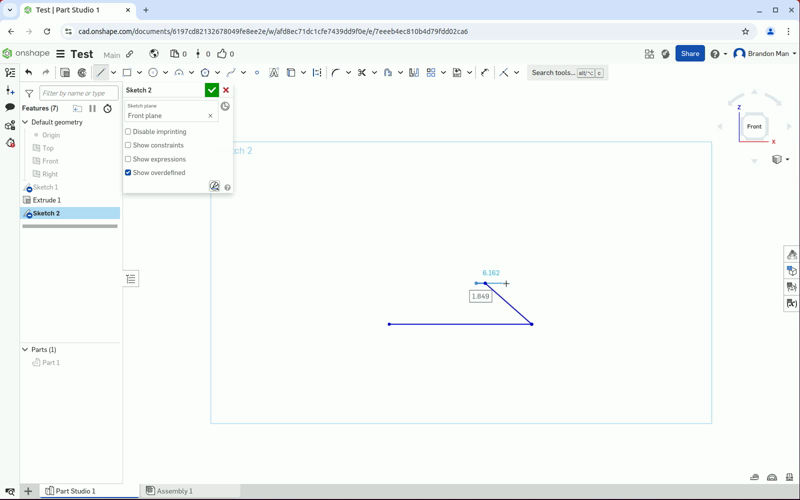
mouse_move(476, 298)
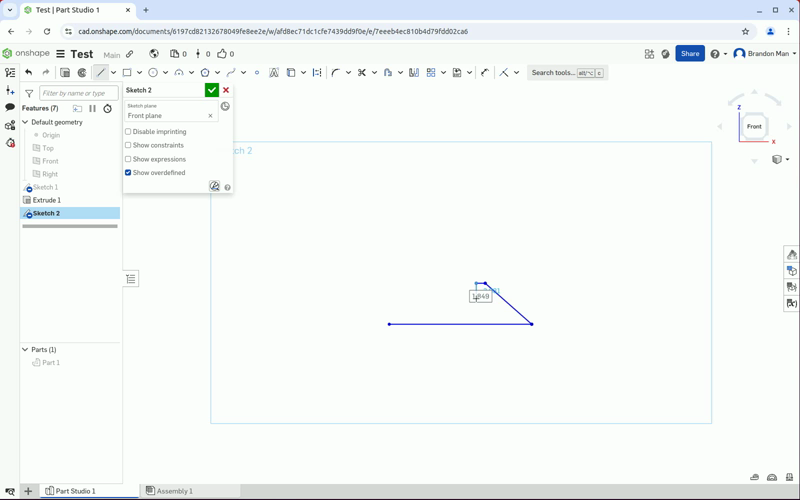
click(476, 298)
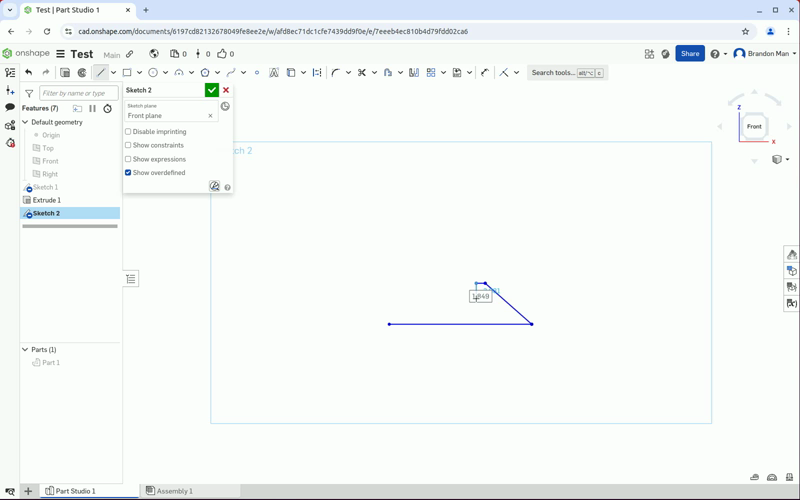
key_up(shift)
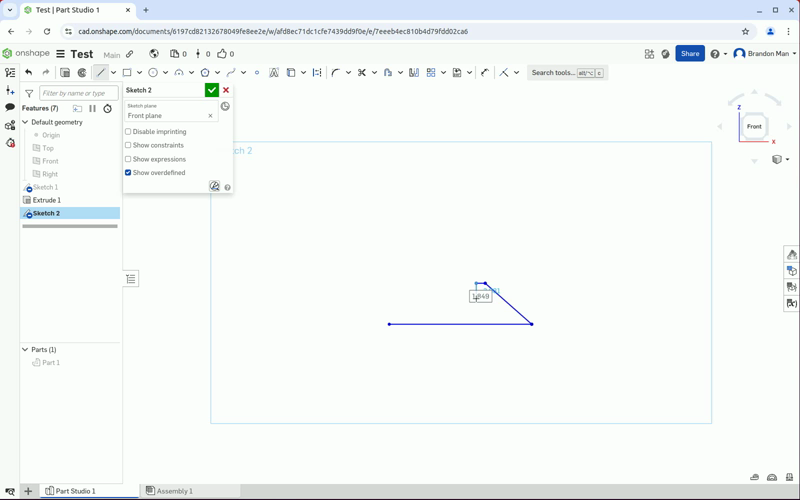
key_down(shift)
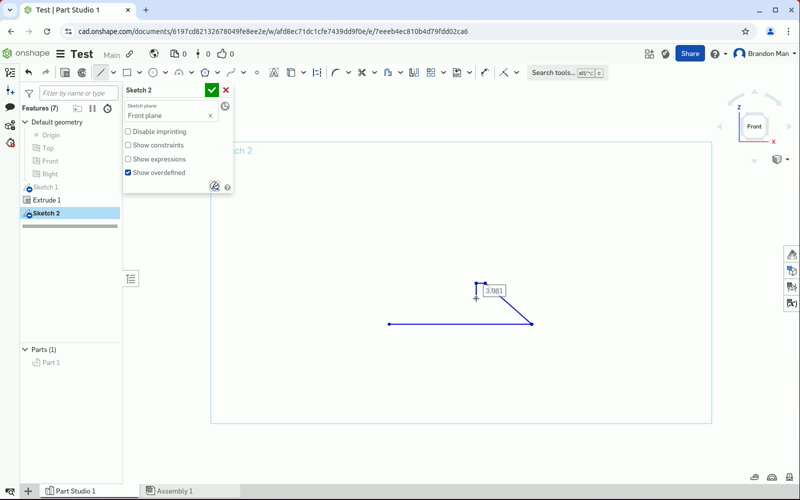
mouse_move(506, 298)
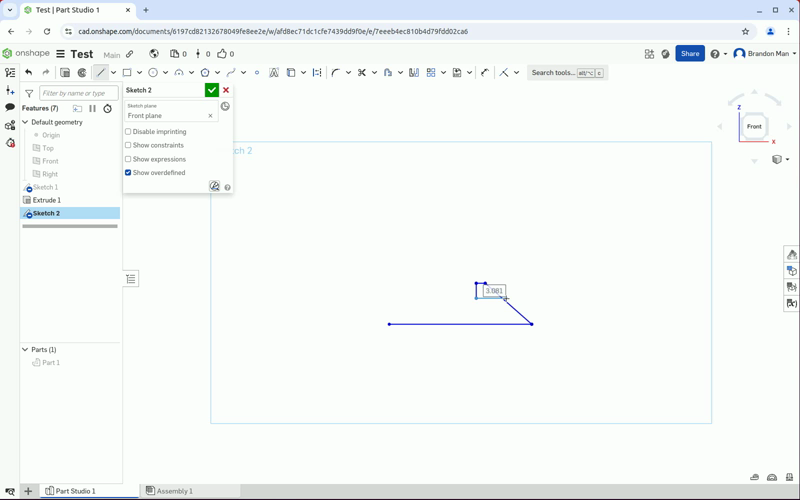
mouse_move(444, 298)
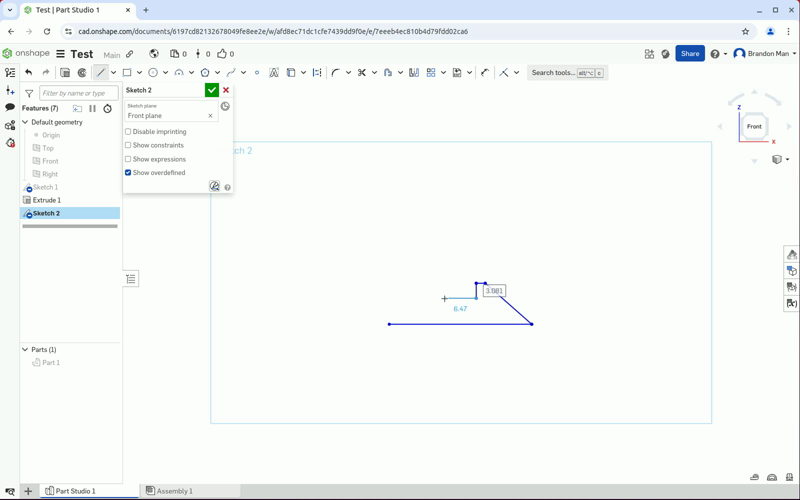
click(444, 298)
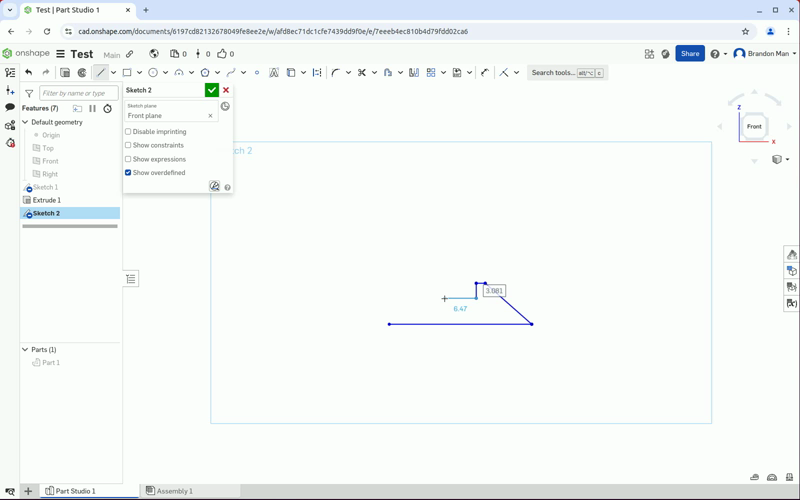
key_up(shift)
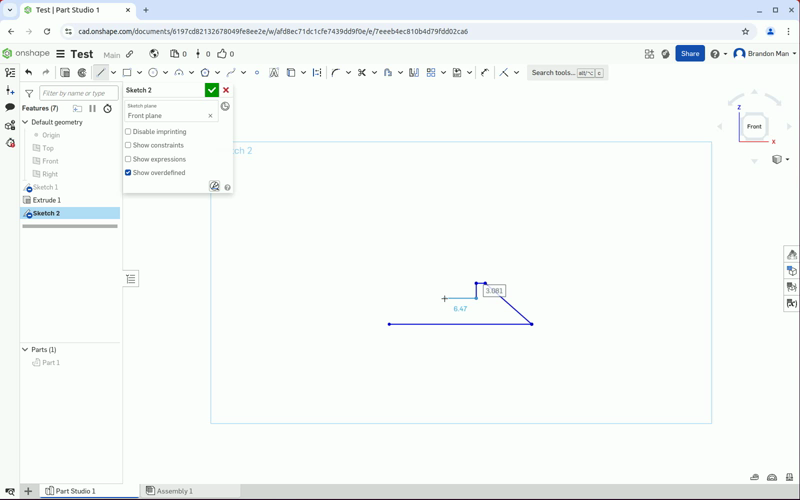
key_down(shift)
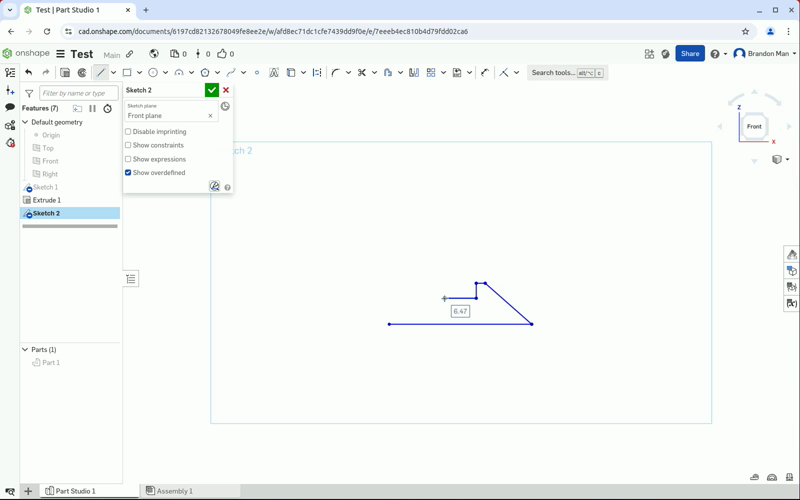
mouse_move(474, 298)
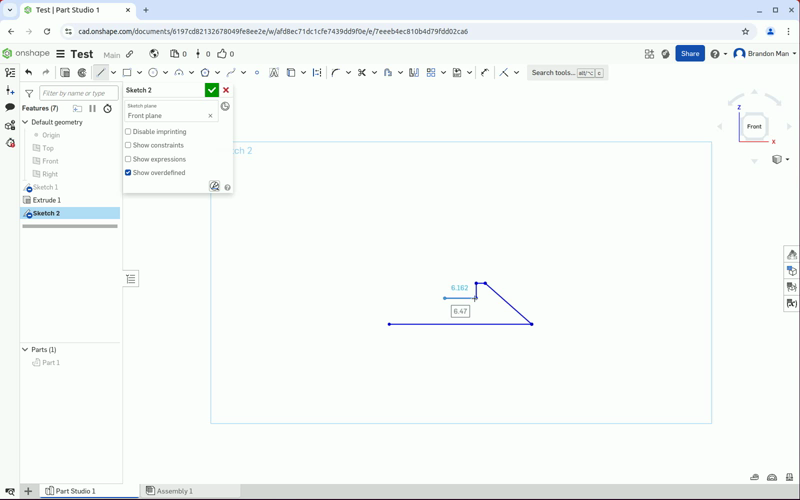
mouse_move(444, 283)
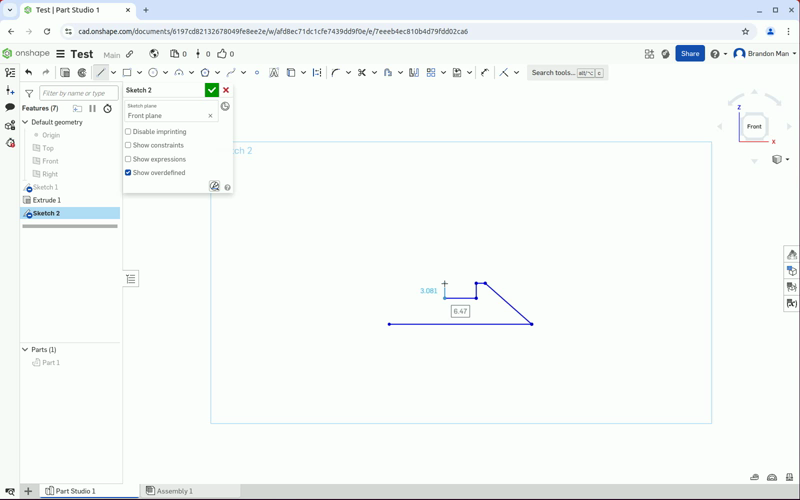
click(444, 283)
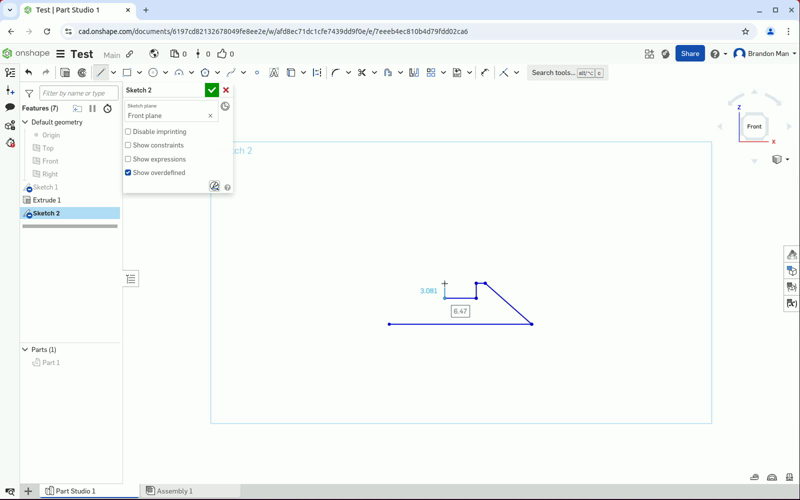
key_up(shift)
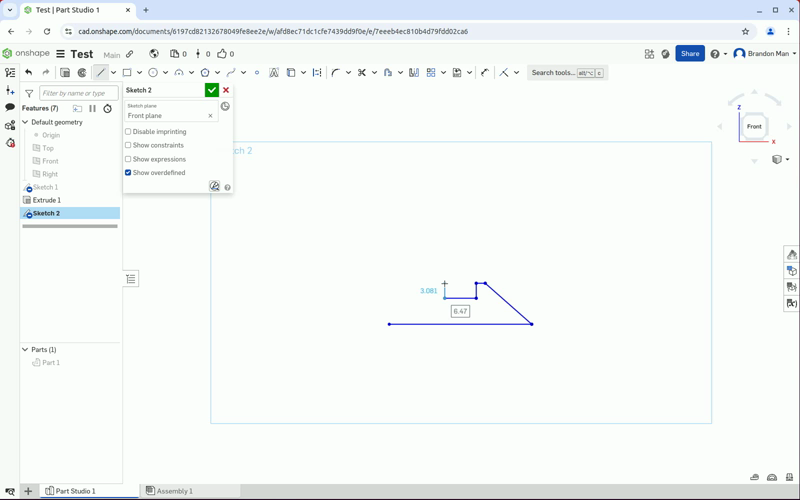
key_down(shift)
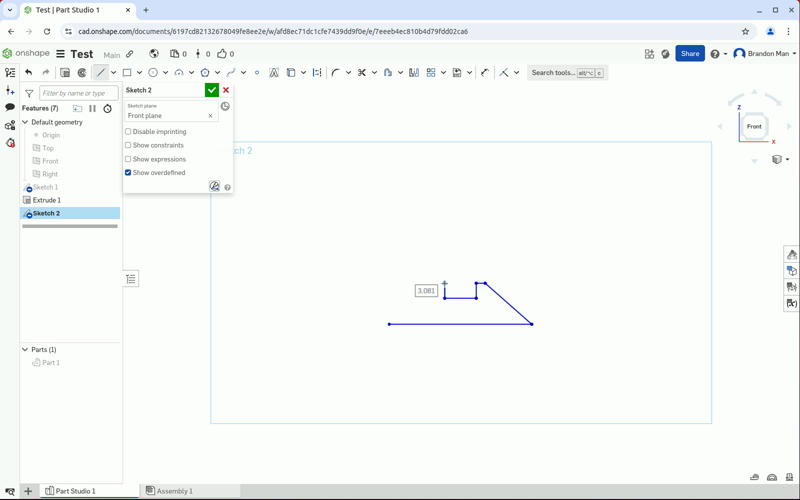
mouse_move(474, 283)
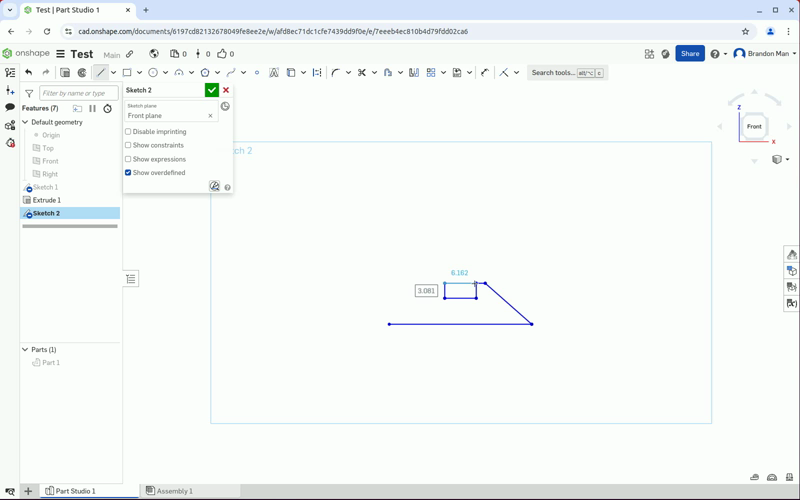
mouse_move(435, 283)
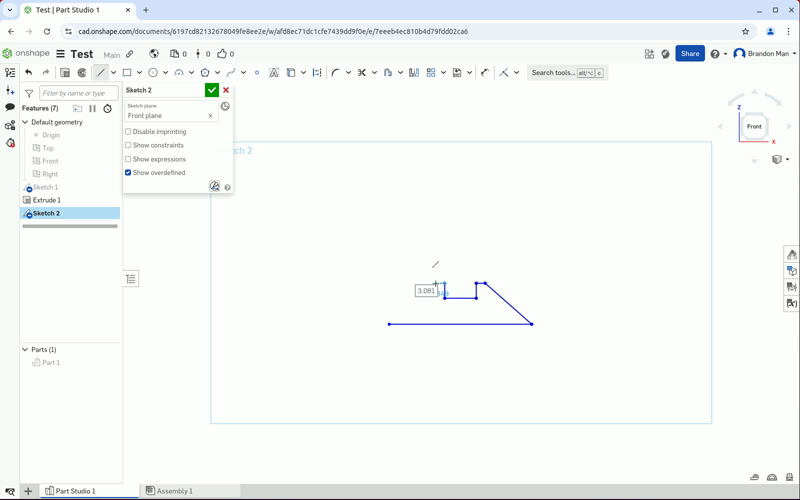
click(435, 283)
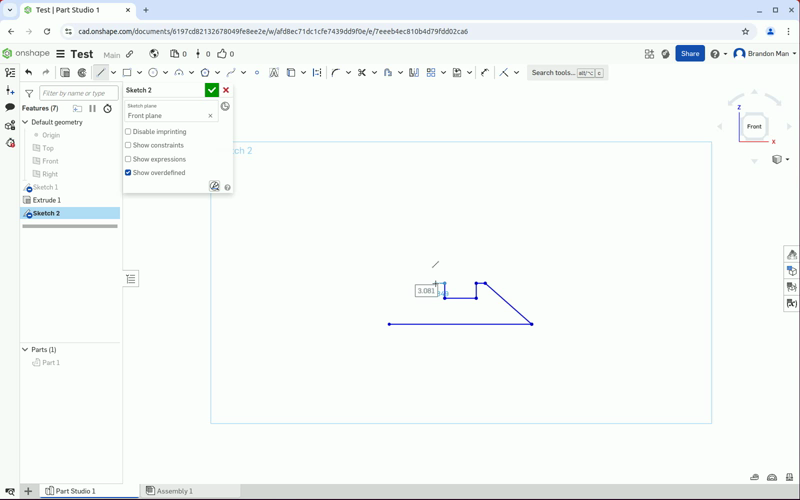
key_up(shift)
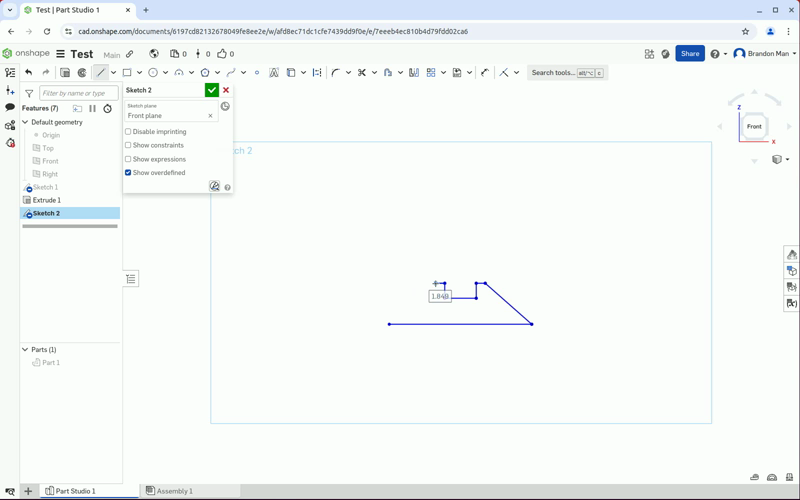
key_down(shift)
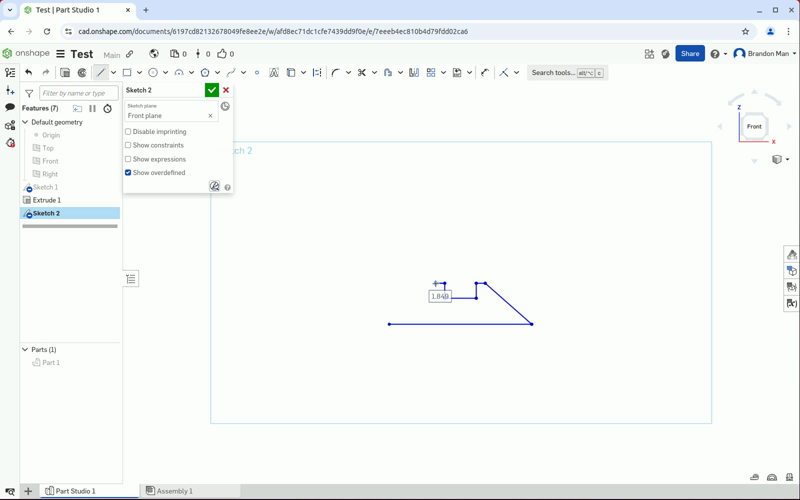
mouse_move(389, 324)
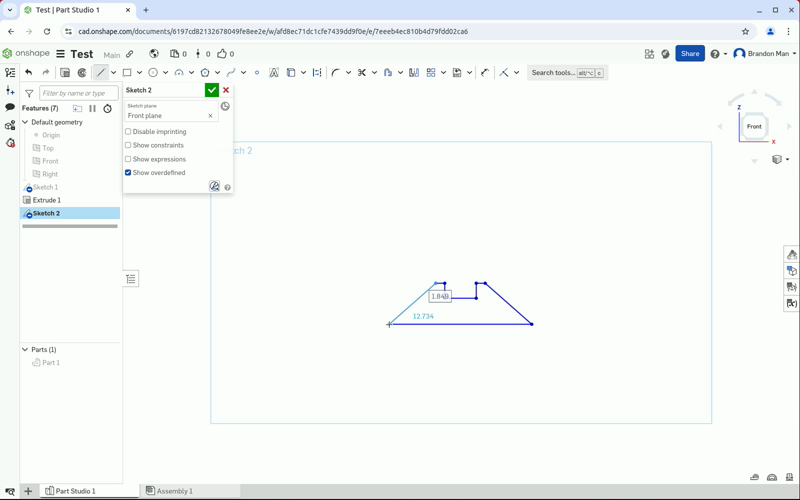
key_up(shift)
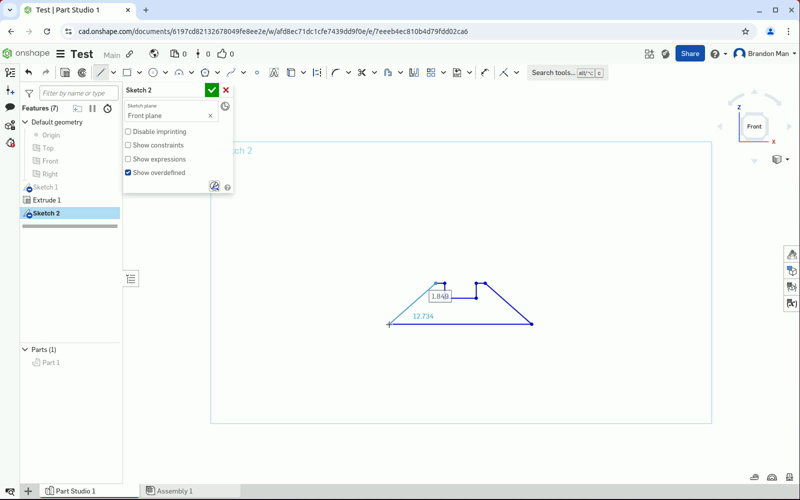
click(389, 324)
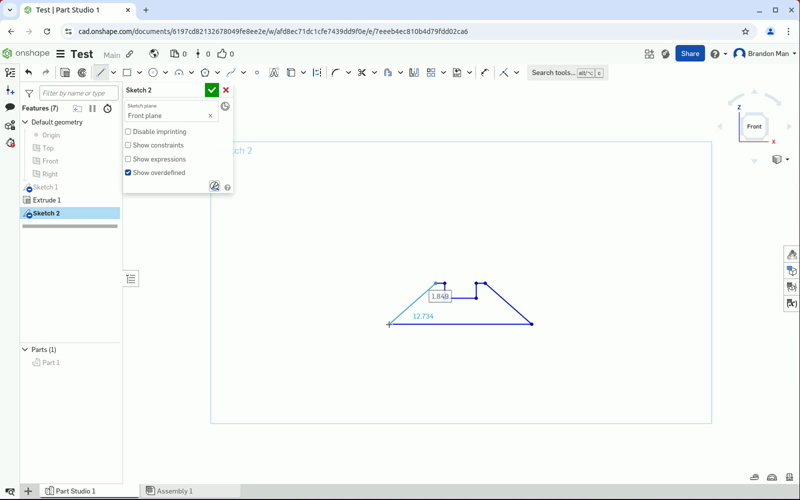
key(esc)
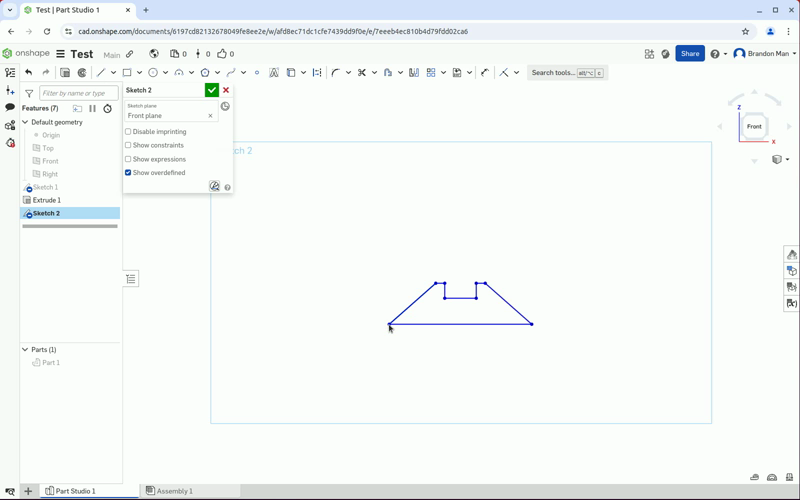
mouse_move(488, 298)
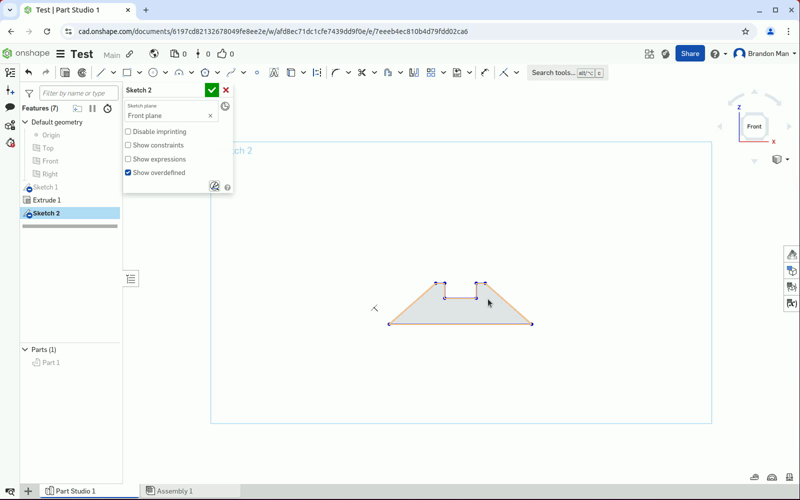
click(488, 298)
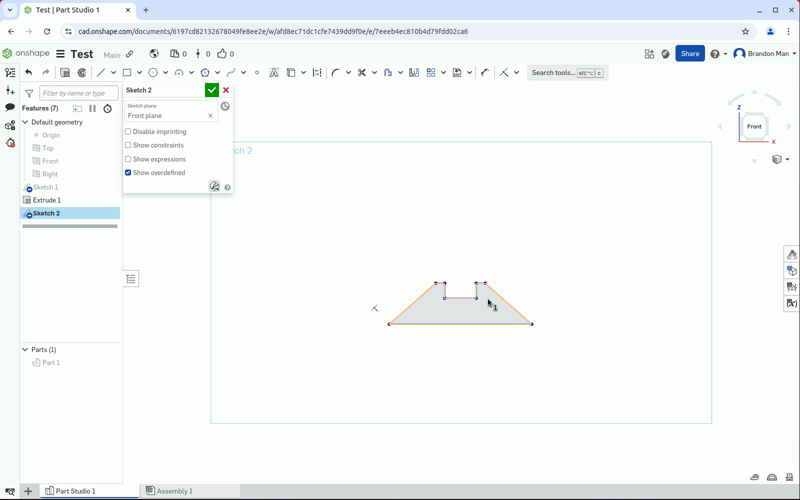
mouse_move(73, 352)
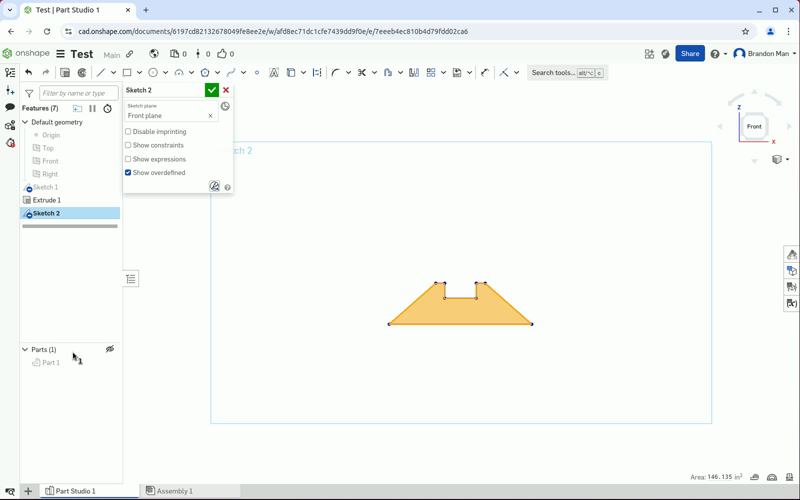
key(shift+y)
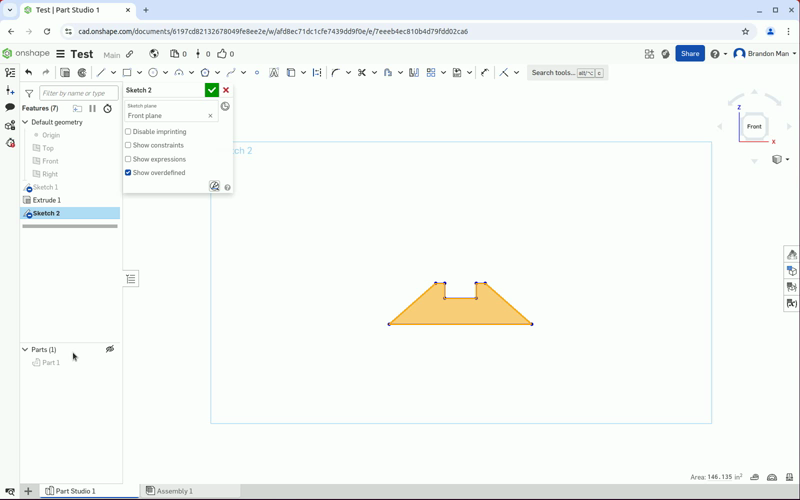
key(shift+e)
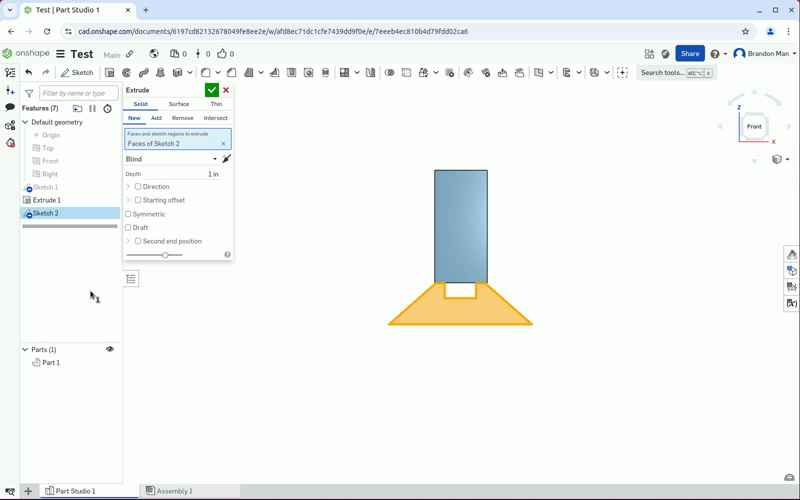
mouse_move(143, 106)
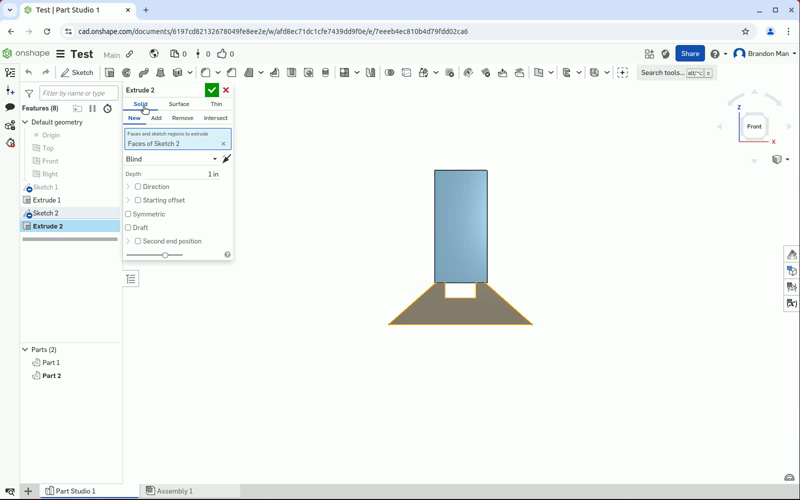
click(143, 106)
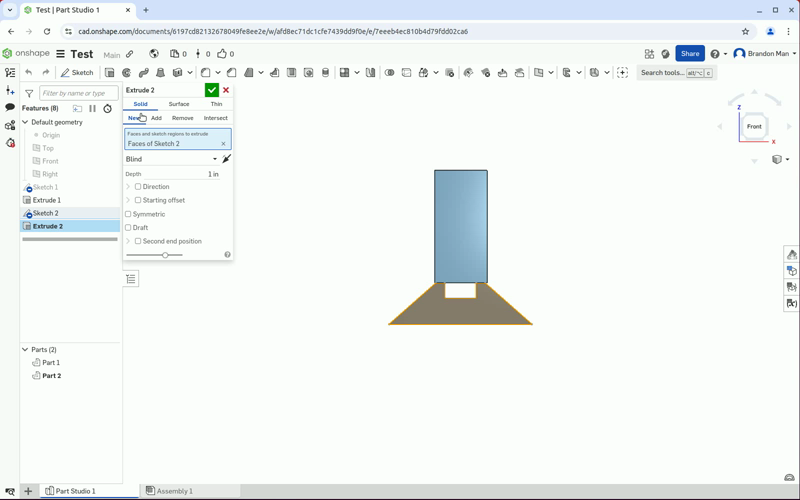
mouse_move(137, 120)
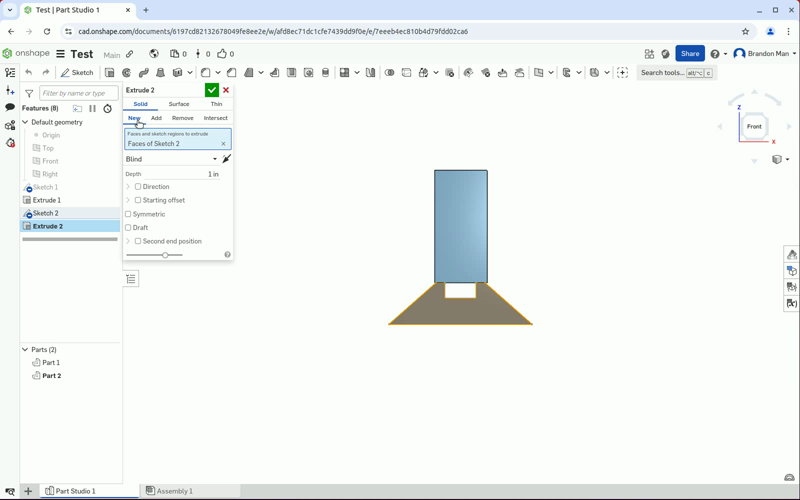
click(137, 120)
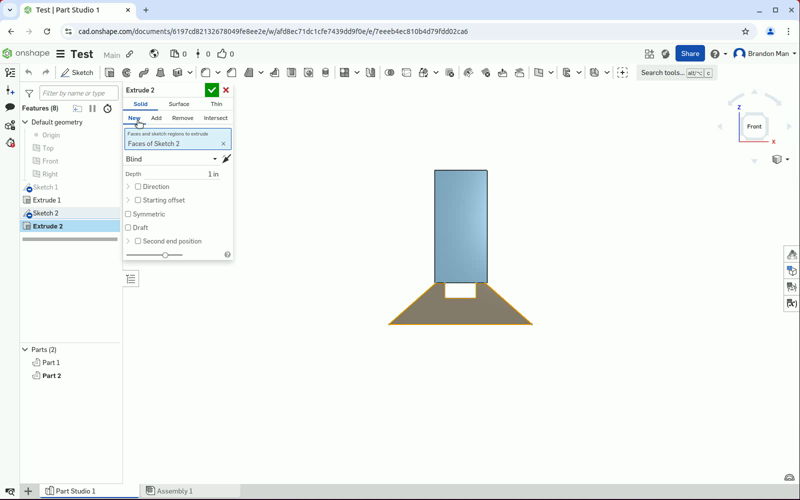
key(tab, 4)
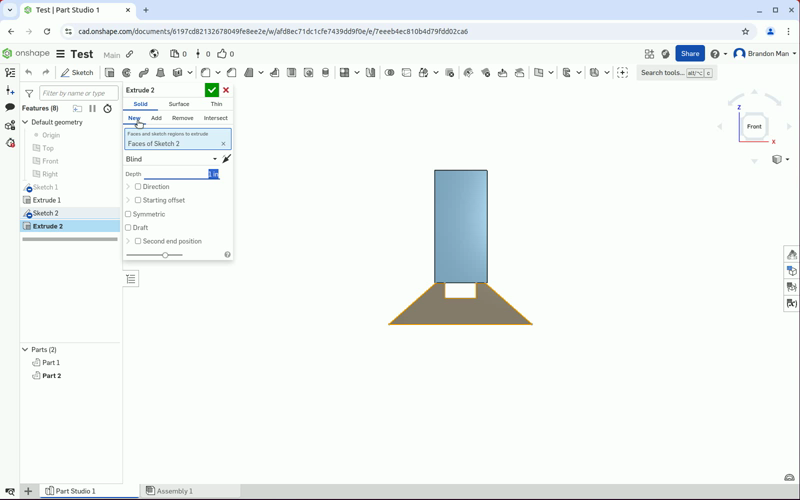
text(0.962)
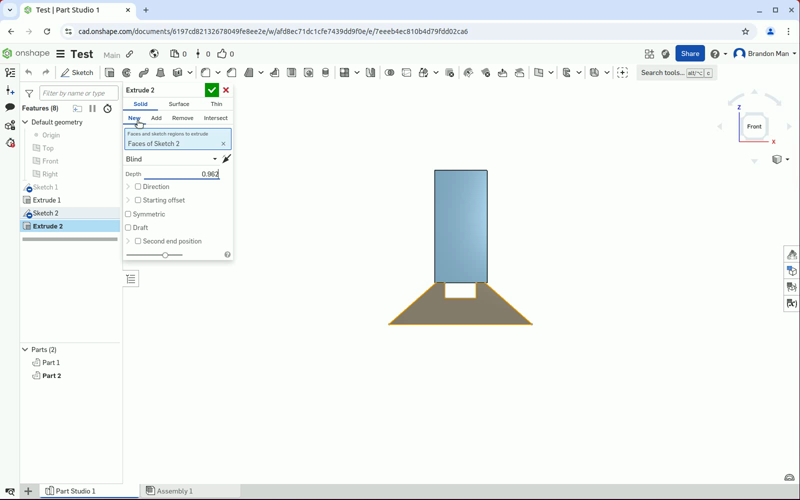
key(tab, 3)
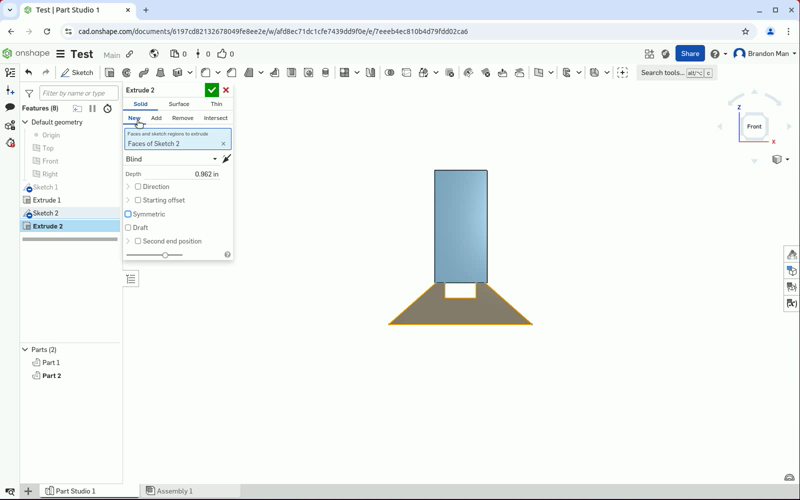
key(space)
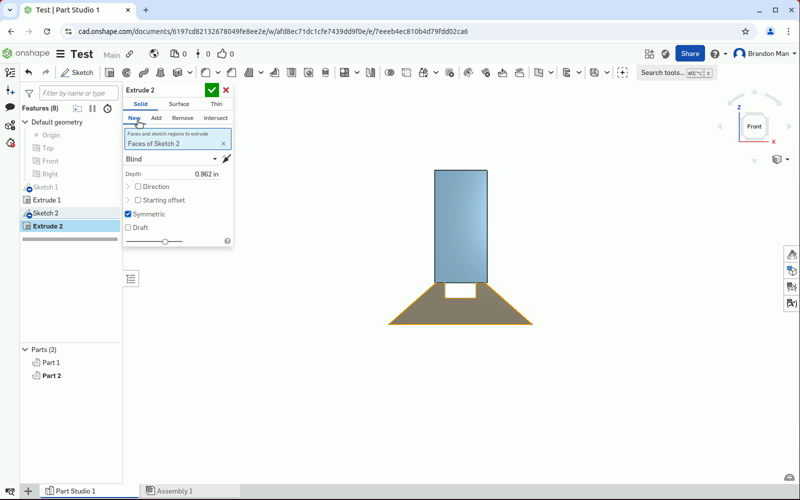
key(enter)
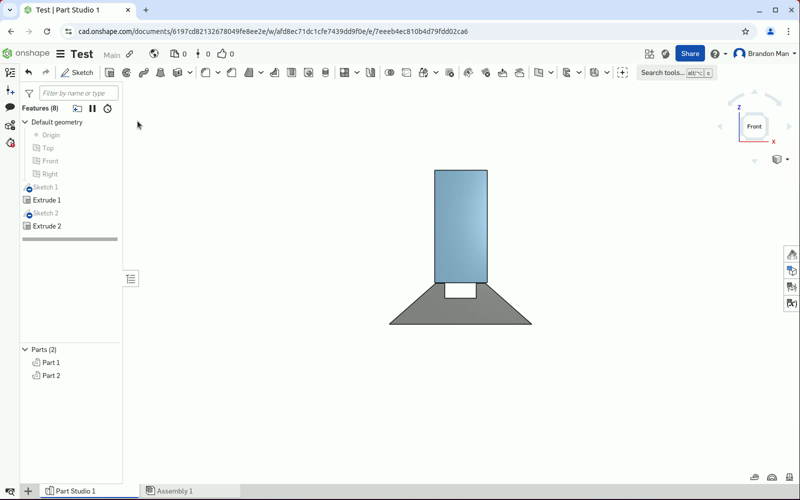
key(shift+h)
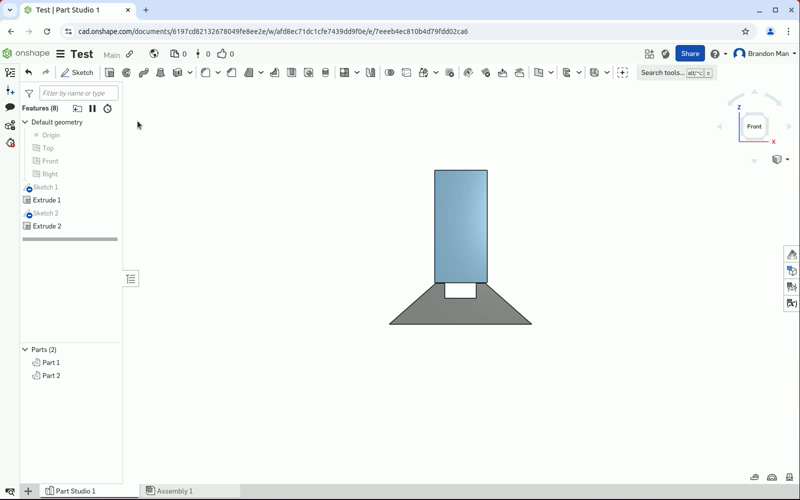
key(shift+h)
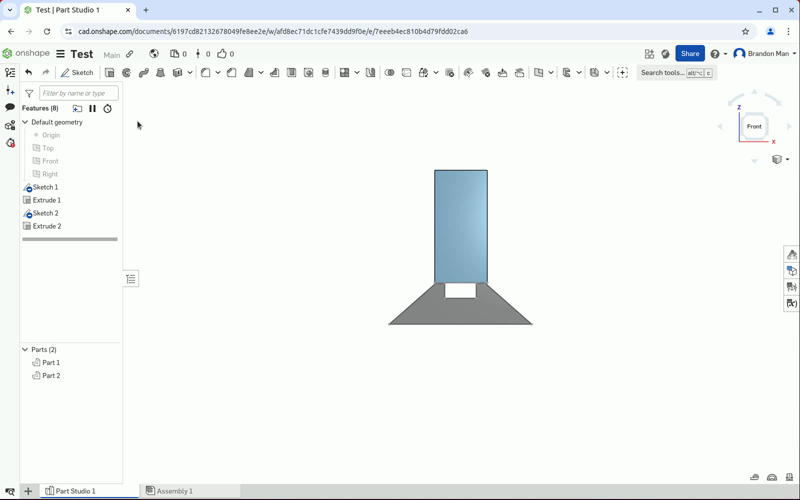
key(shift+7)
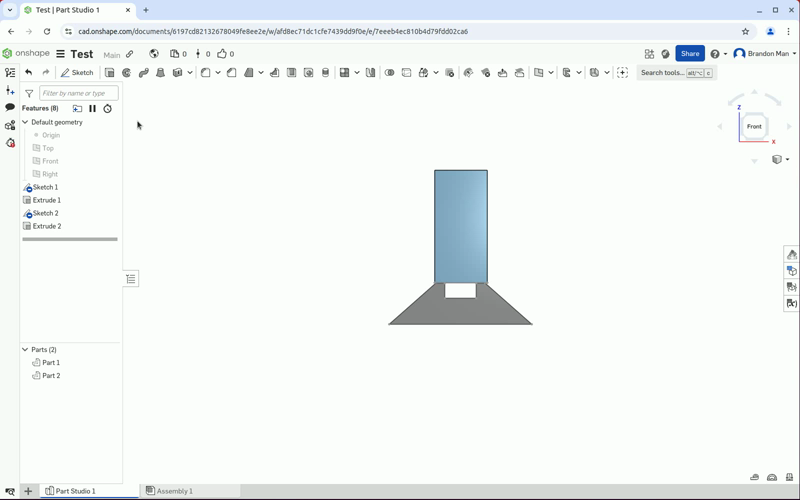
key(left, 2)
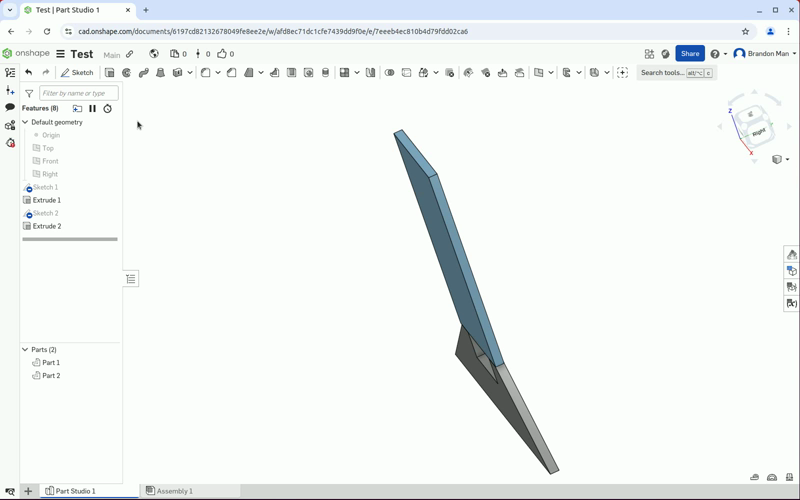
key(down, 2)
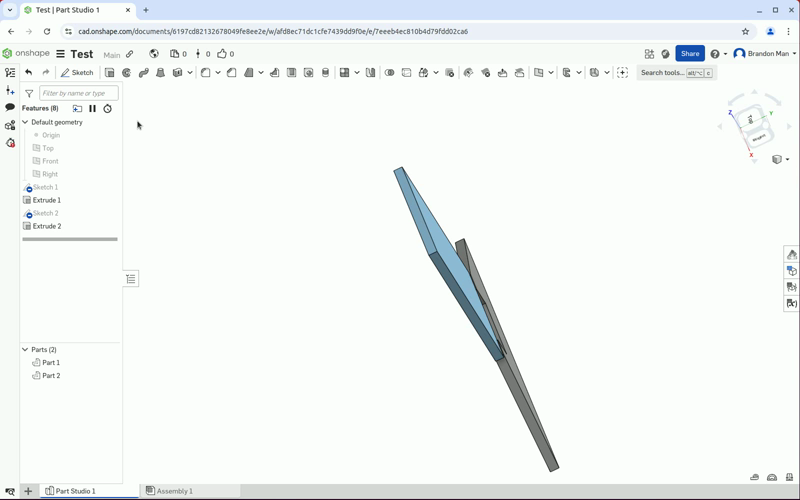
key(up, 2)
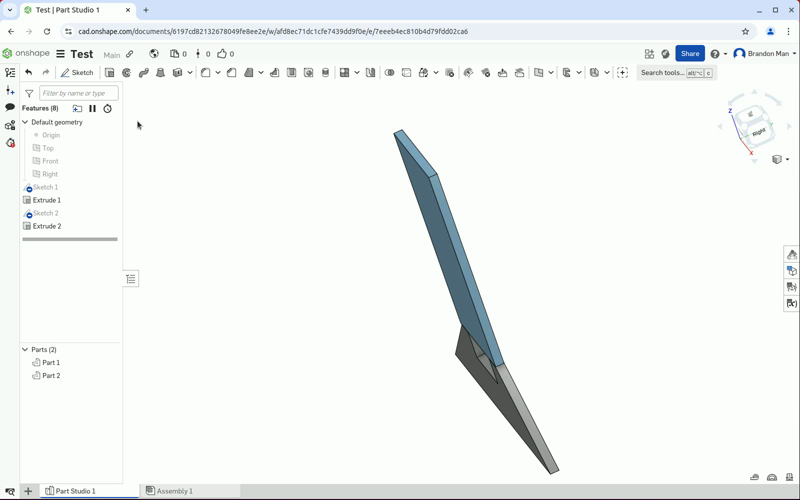
key(right, 2)
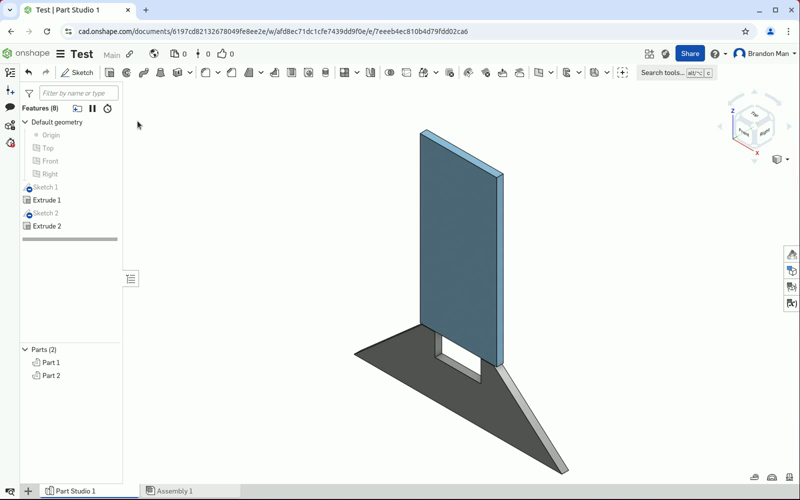
mouse_move(73, 189)
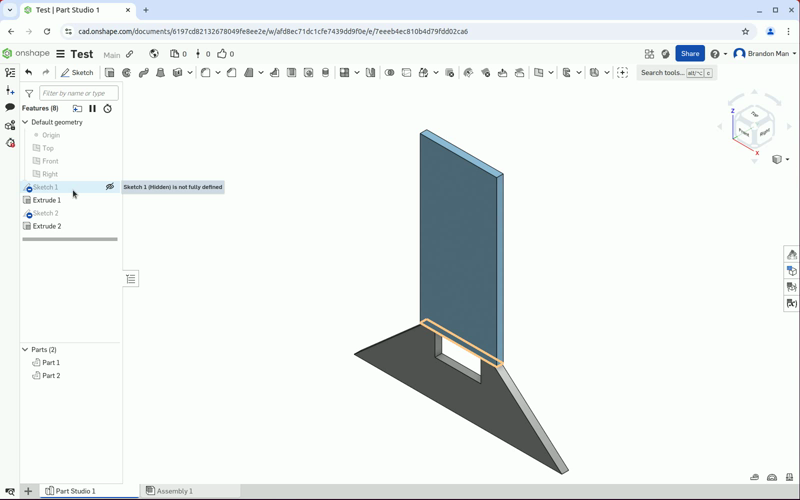
click(73, 189)